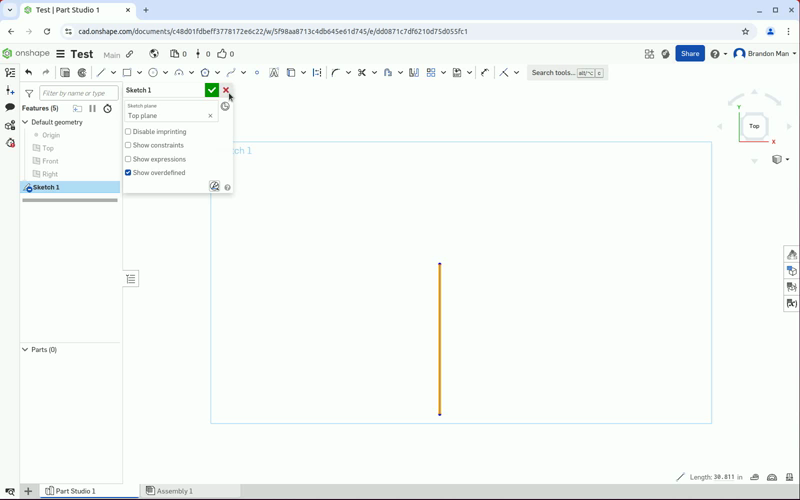
key(shift+h)
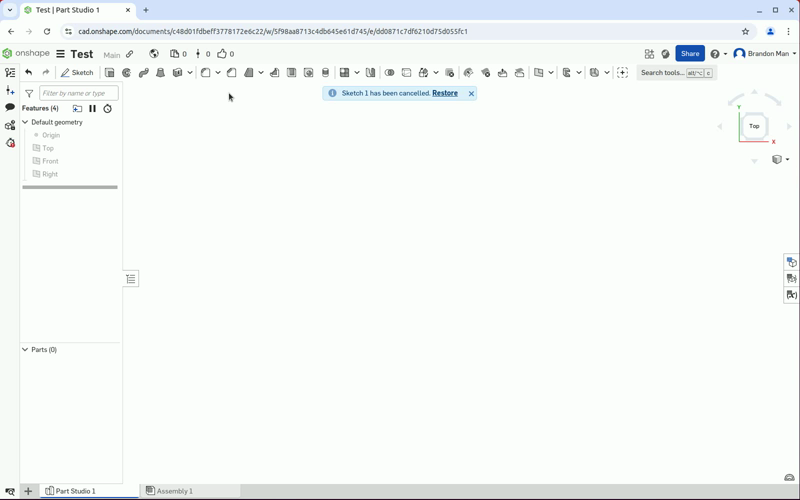
mouse_move(73, 352)
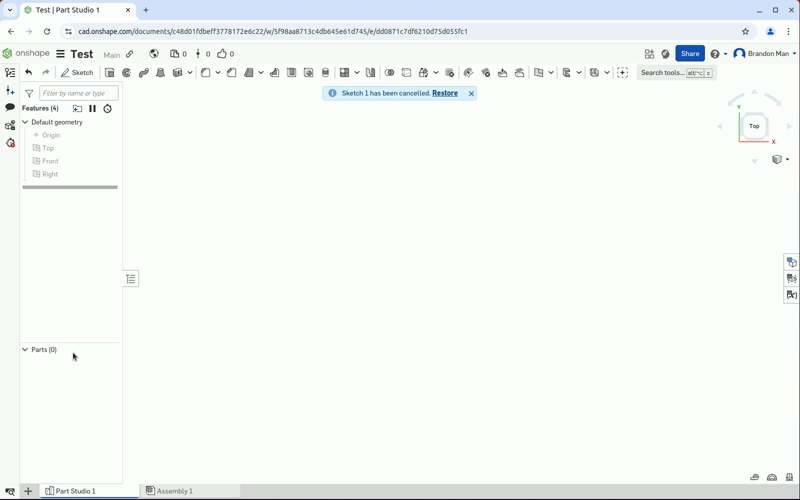
key(y)
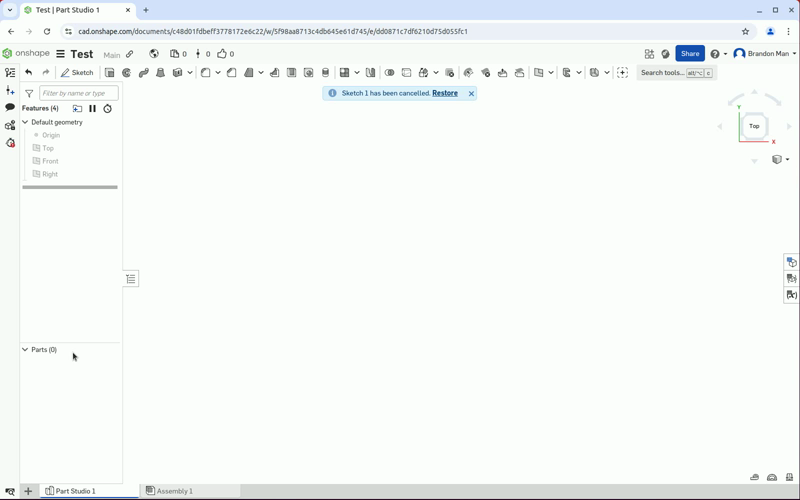
key(shift+p)
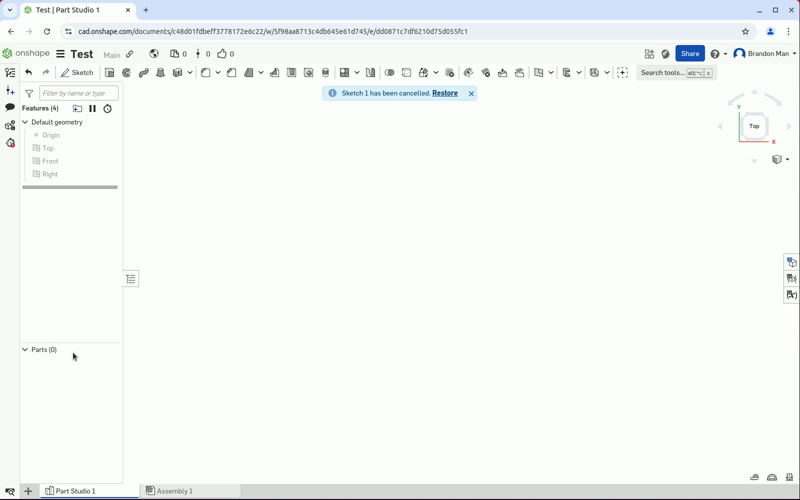
key(space)
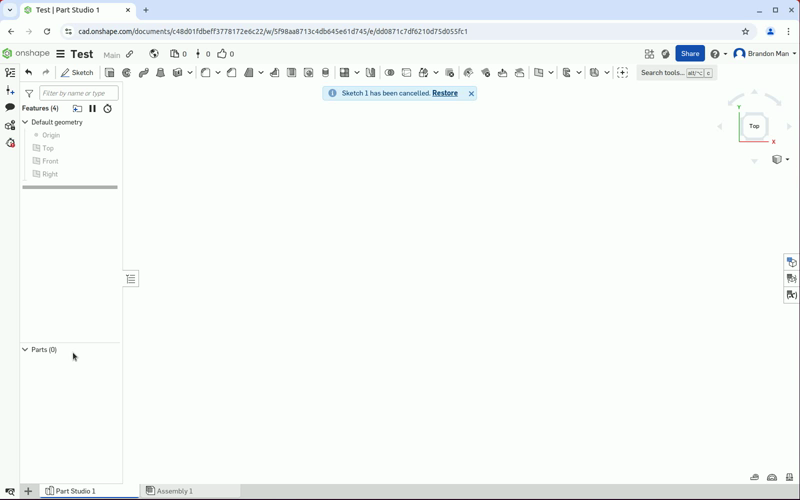
key_down(shift)
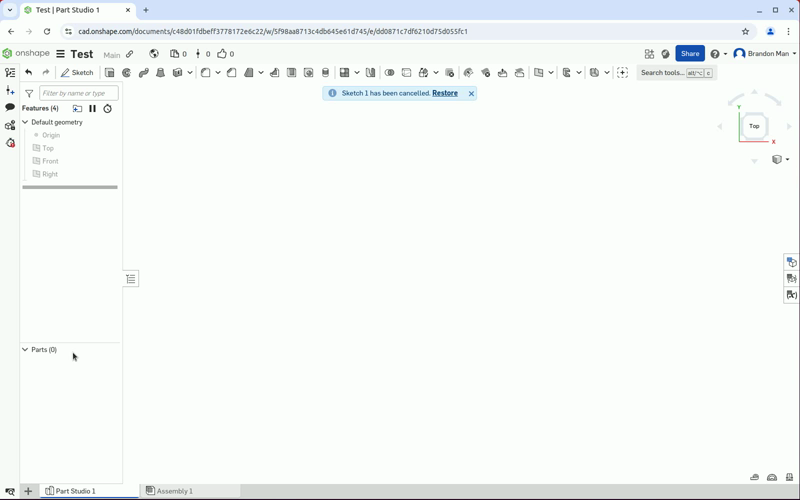
key(up)
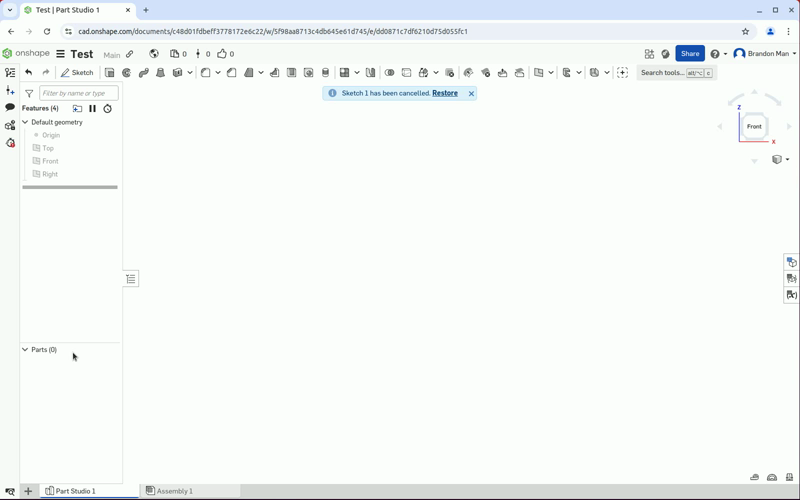
key_up(shift)
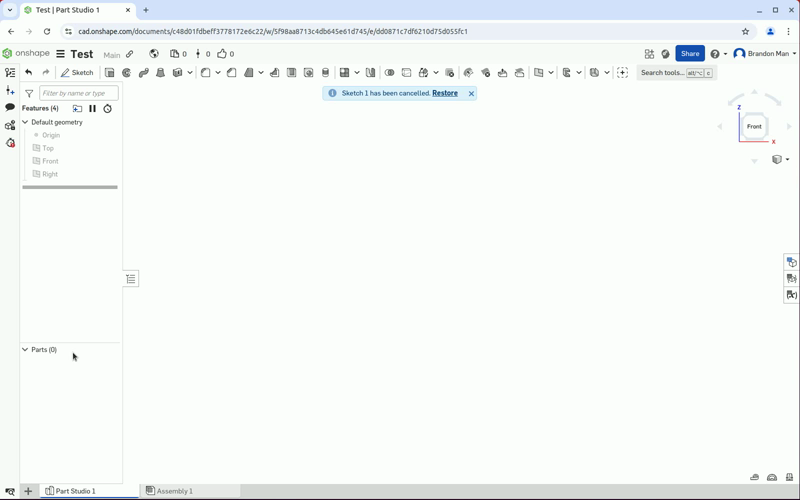
mouse_move(73, 352)
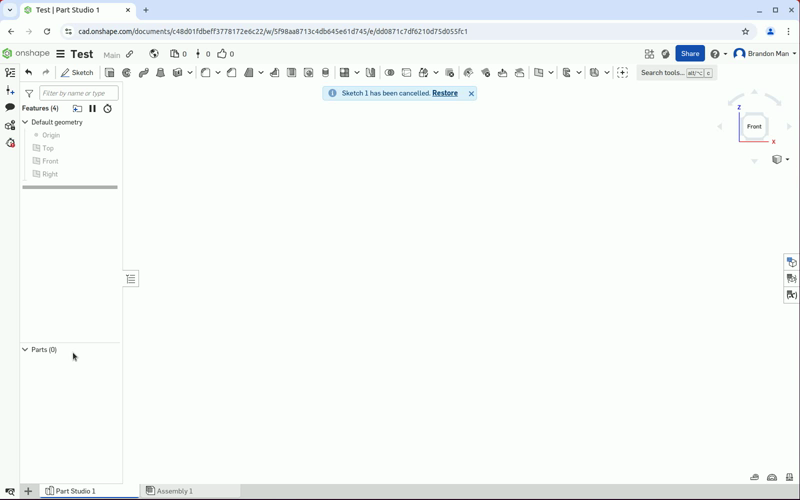
key(shift+y)
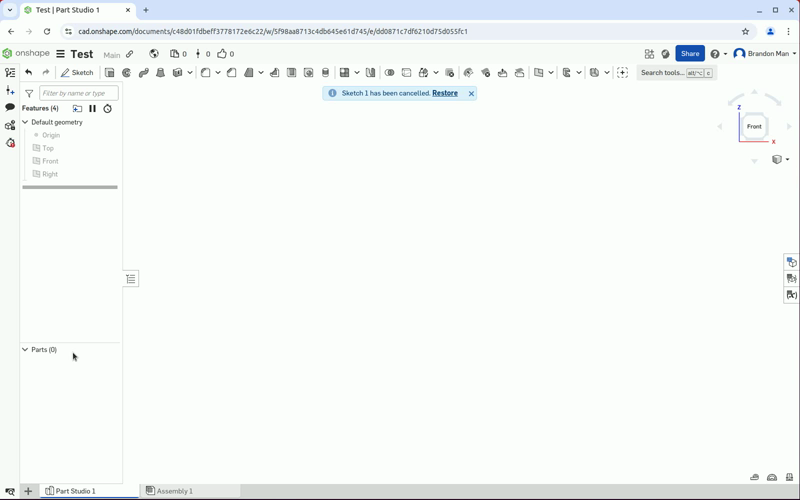
key(shift+s)
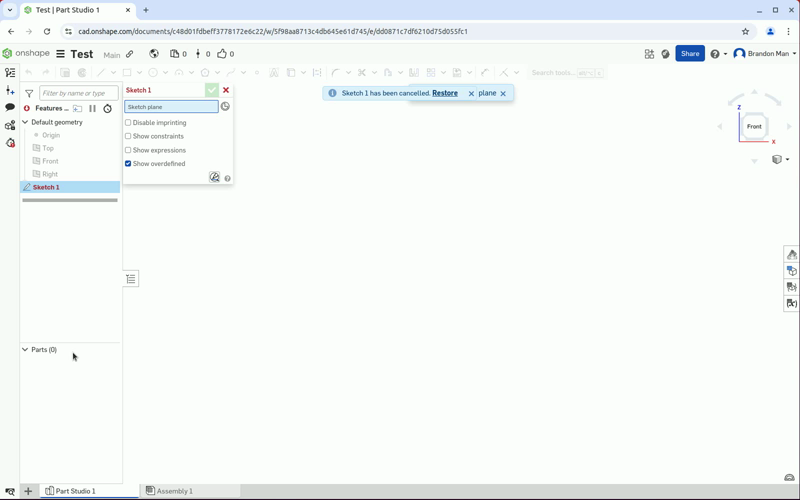
mouse_move(73, 163)
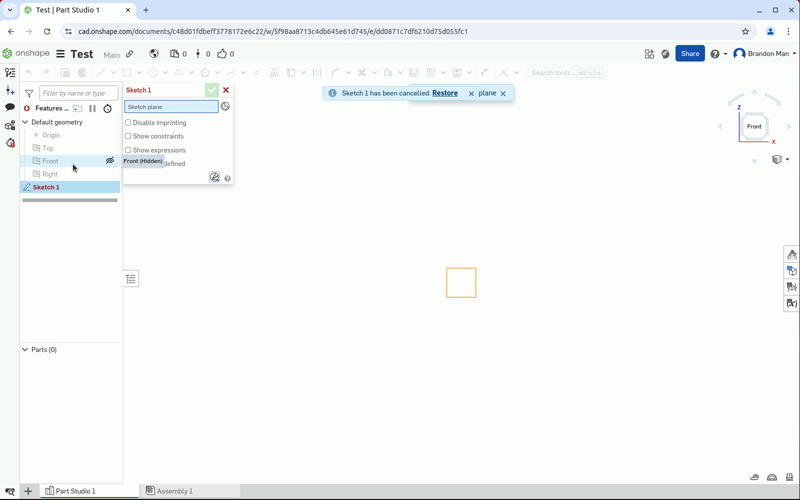
click(73, 163)
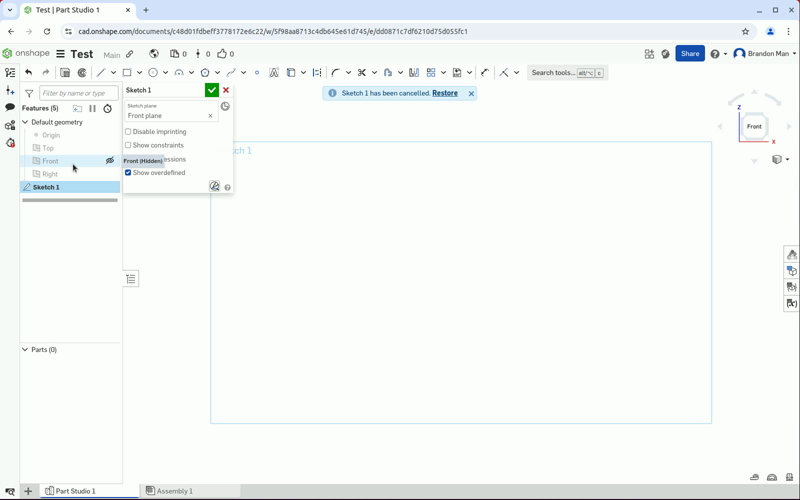
mouse_move(73, 352)
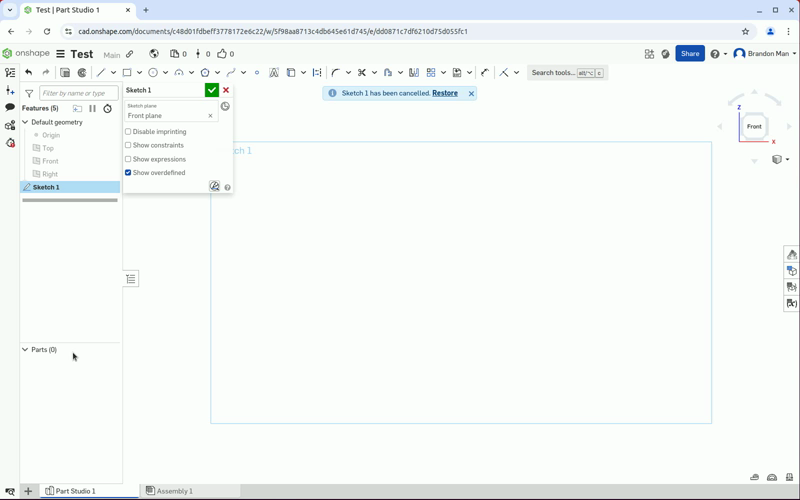
key(y)
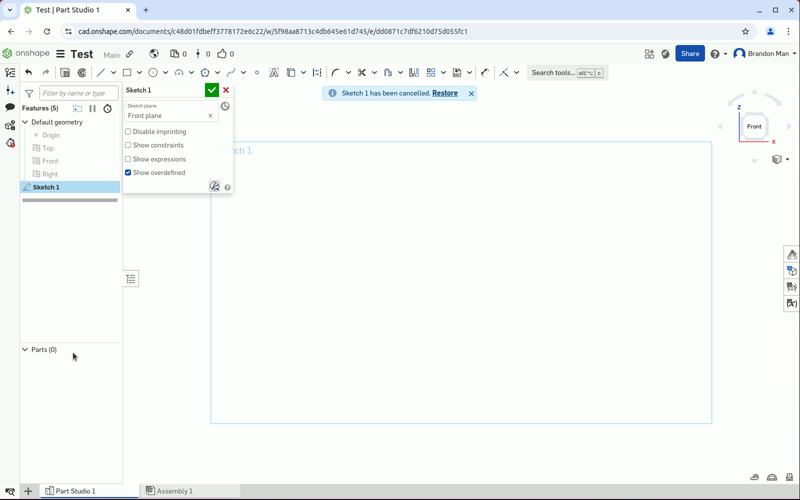
key(l)
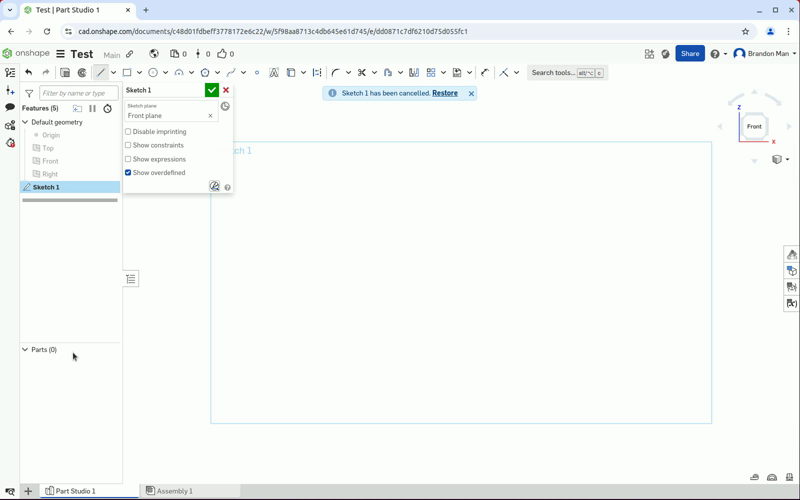
key_down(shift)
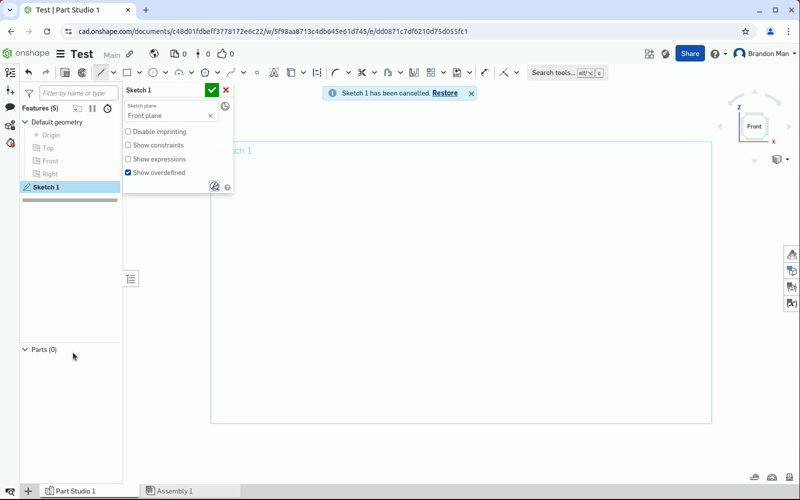
mouse_move(348, 327)
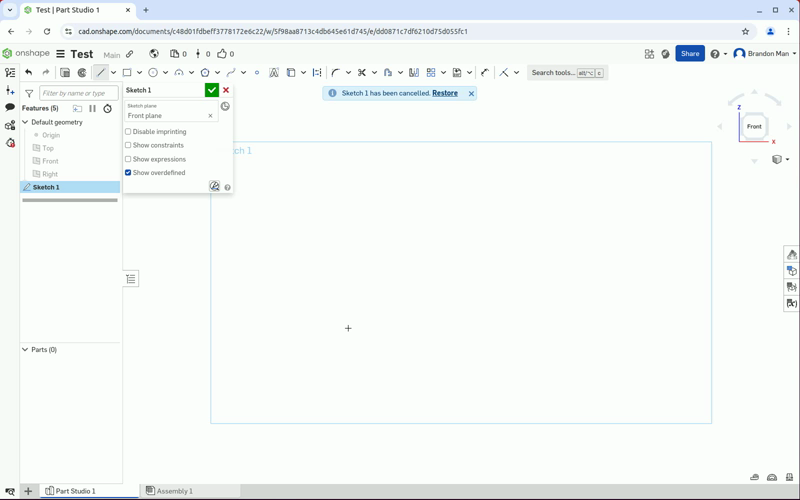
click(348, 327)
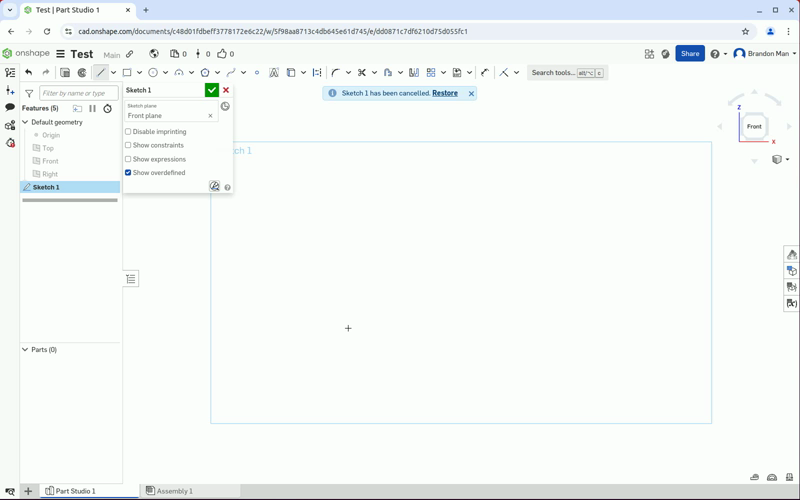
key_up(shift)
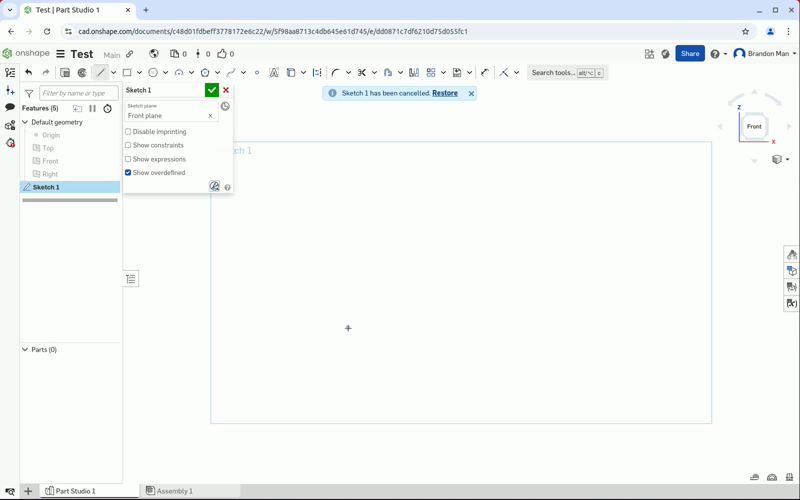
key_down(shift)
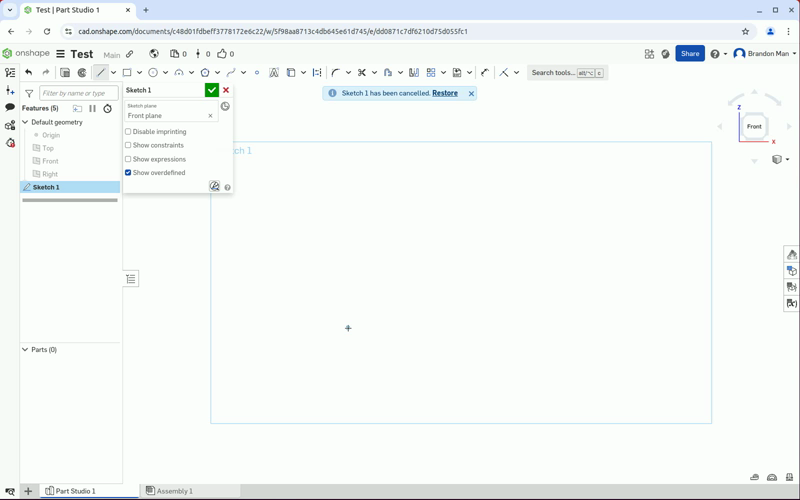
mouse_move(378, 327)
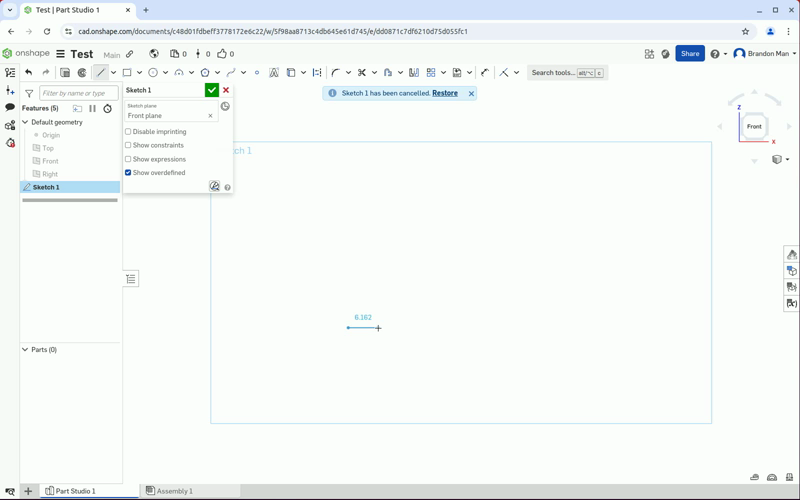
mouse_move(391, 327)
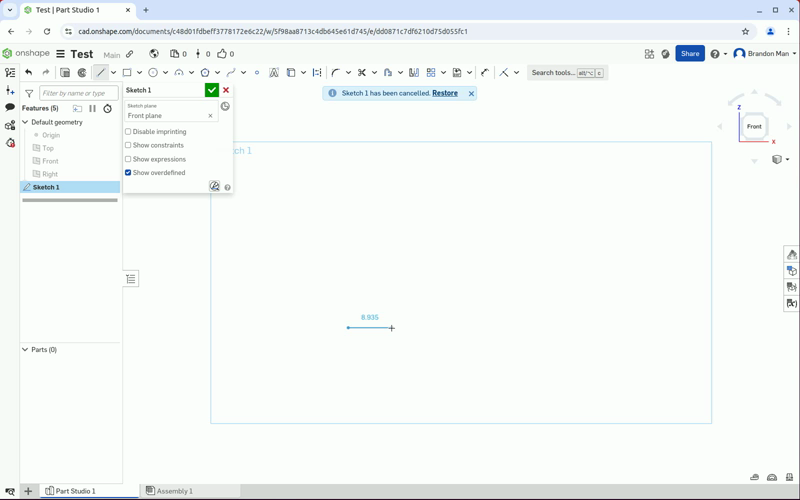
click(391, 327)
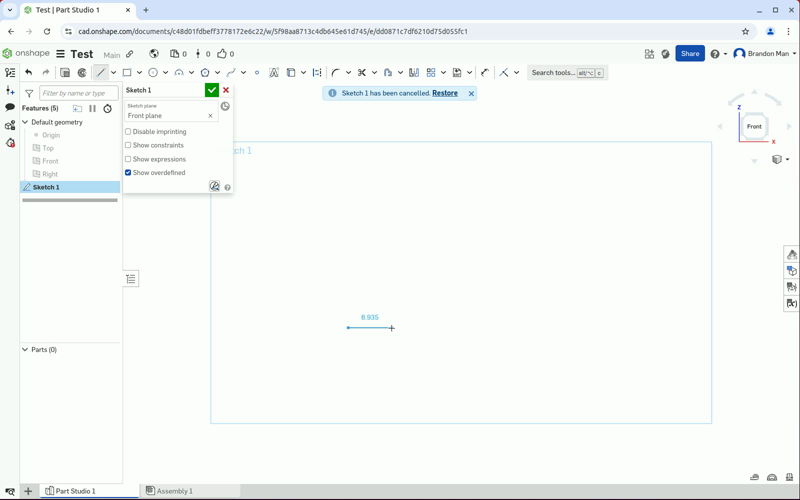
key_up(shift)
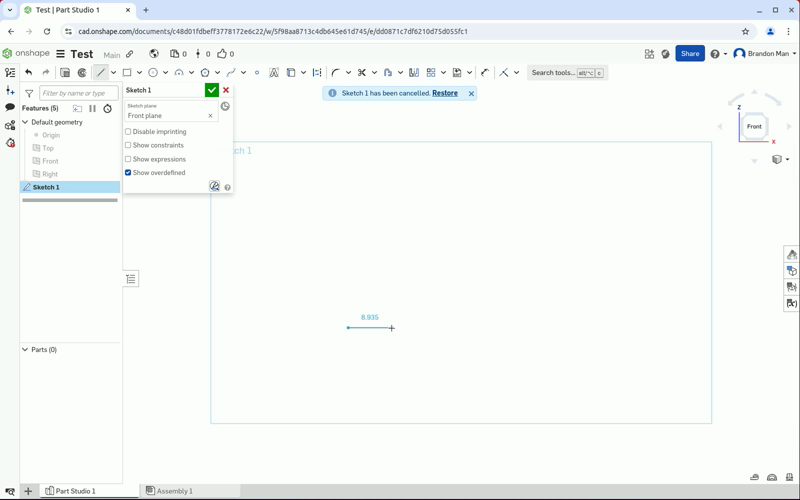
key_down(shift)
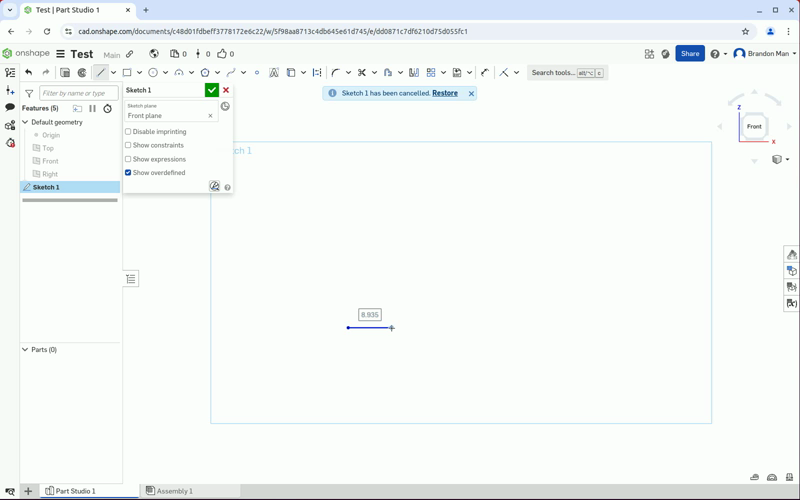
mouse_move(421, 327)
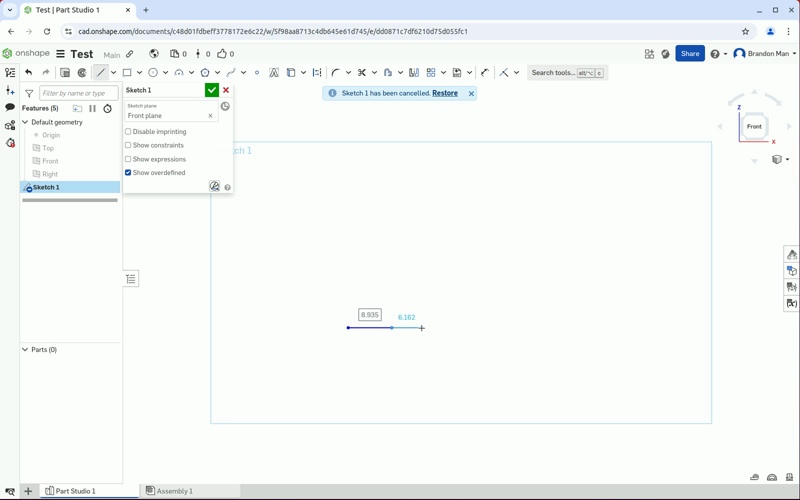
mouse_move(375, 310)
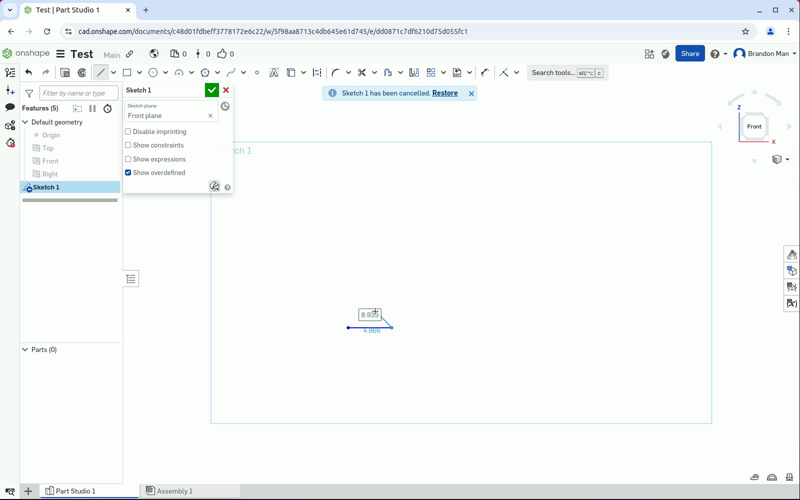
click(375, 310)
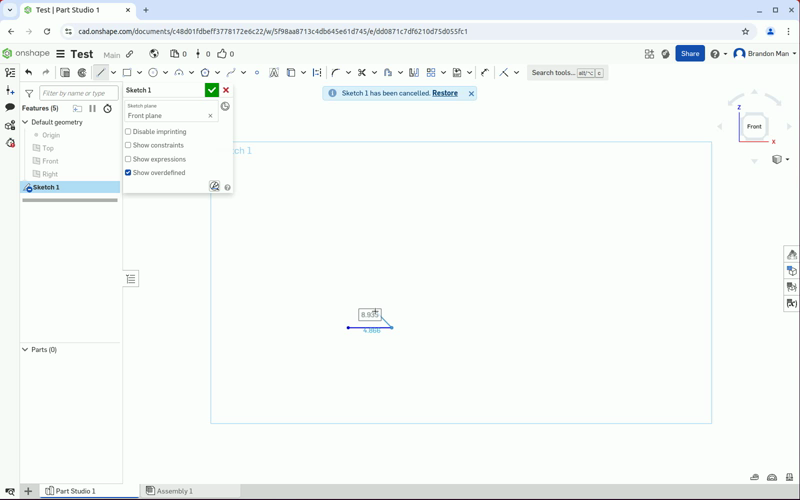
key_up(shift)
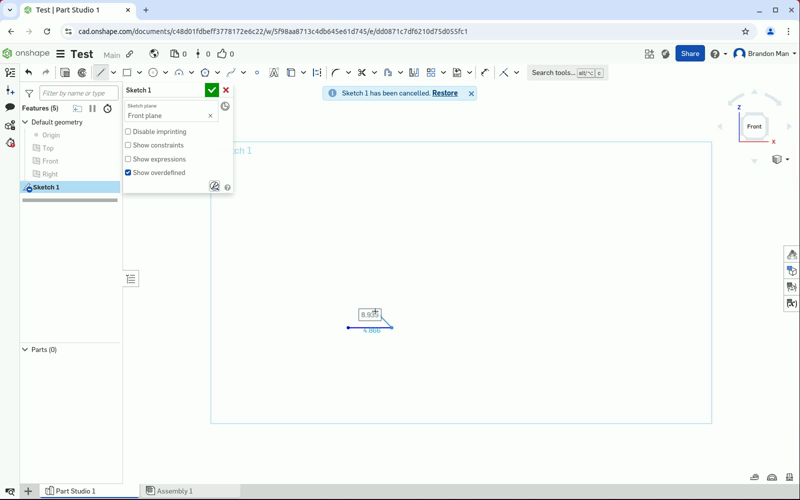
key_down(shift)
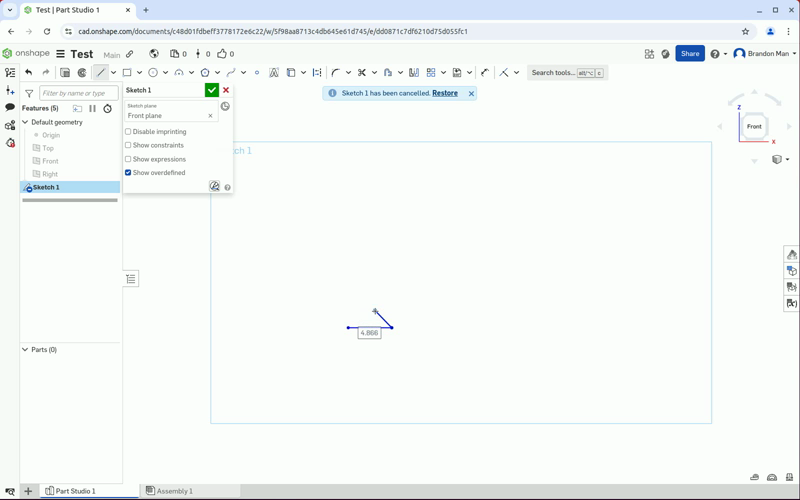
mouse_move(518, 310)
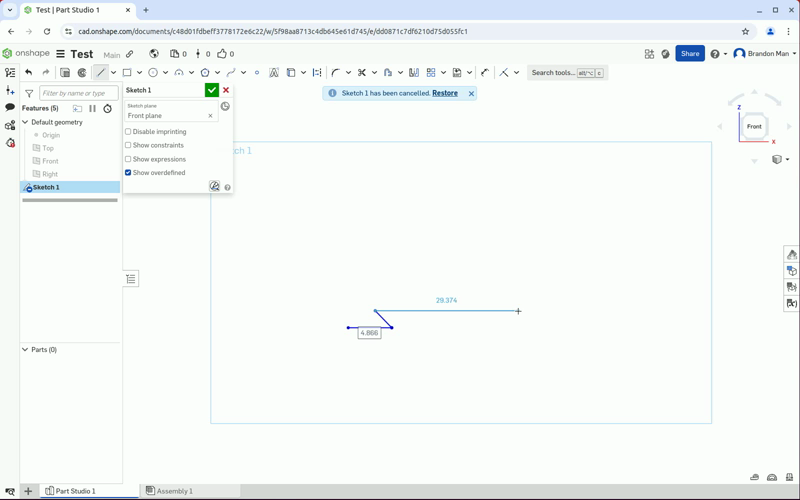
click(518, 310)
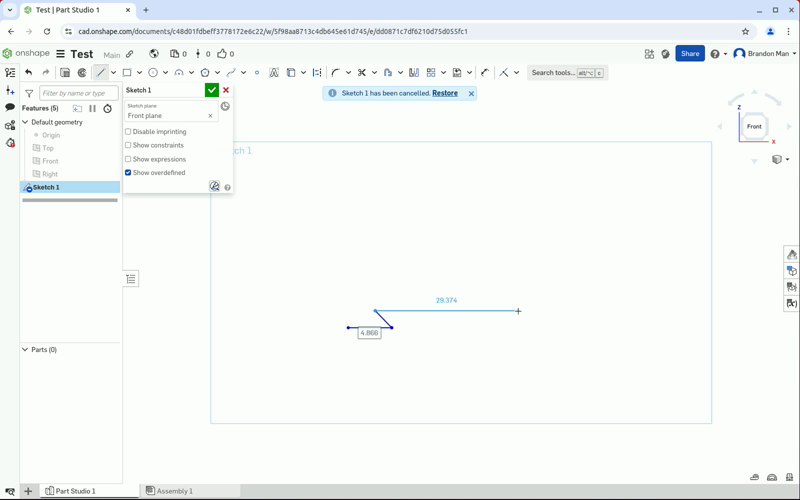
key_up(shift)
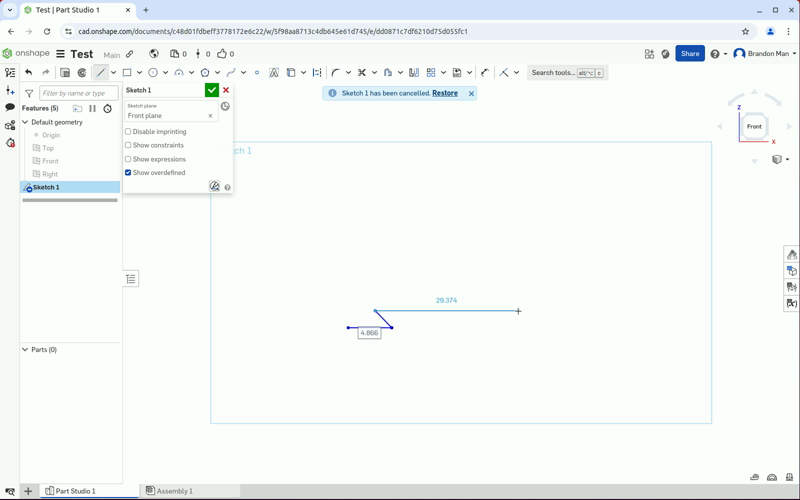
key_down(shift)
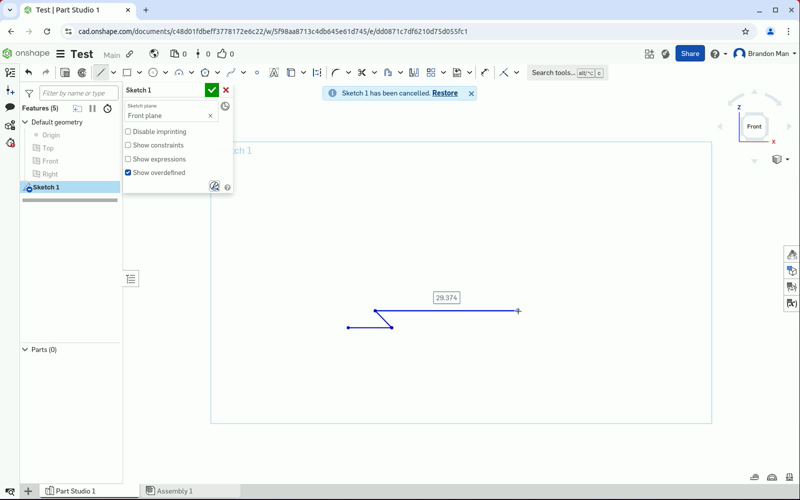
mouse_move(548, 310)
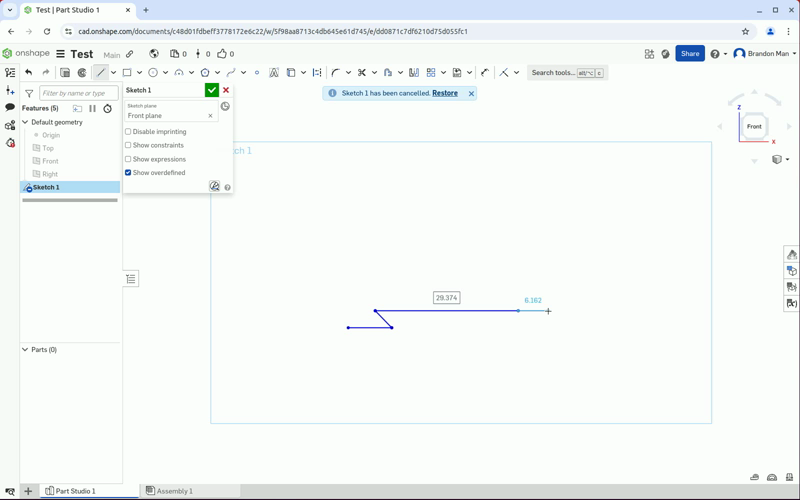
mouse_move(501, 327)
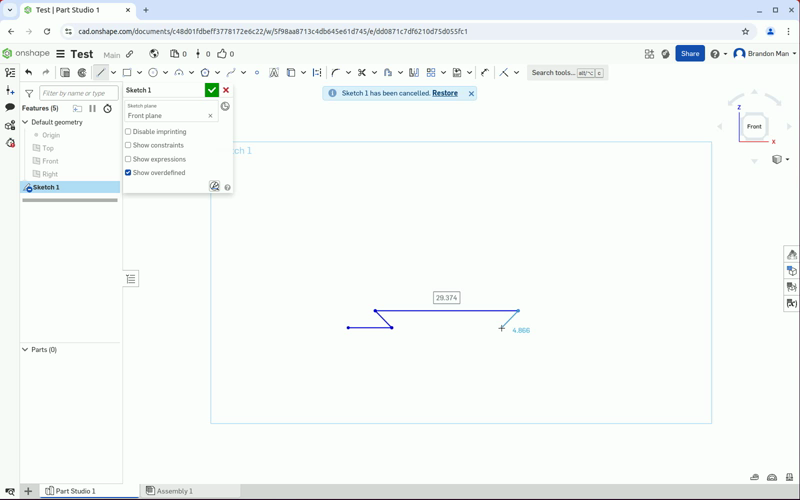
click(501, 327)
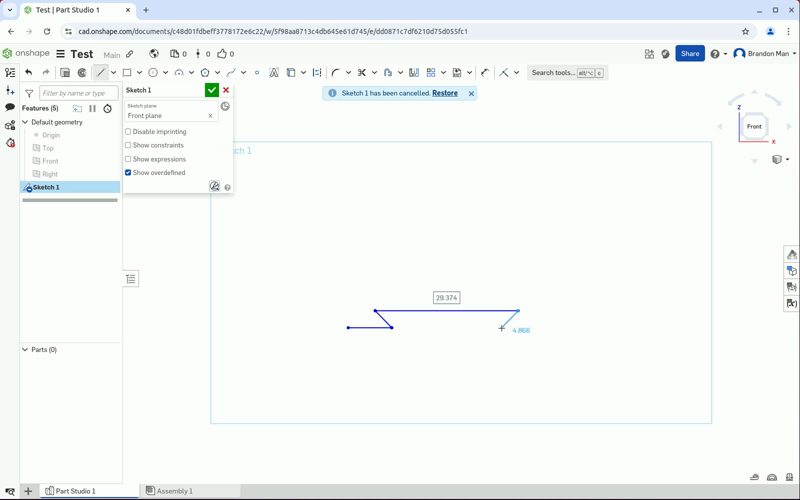
key_up(shift)
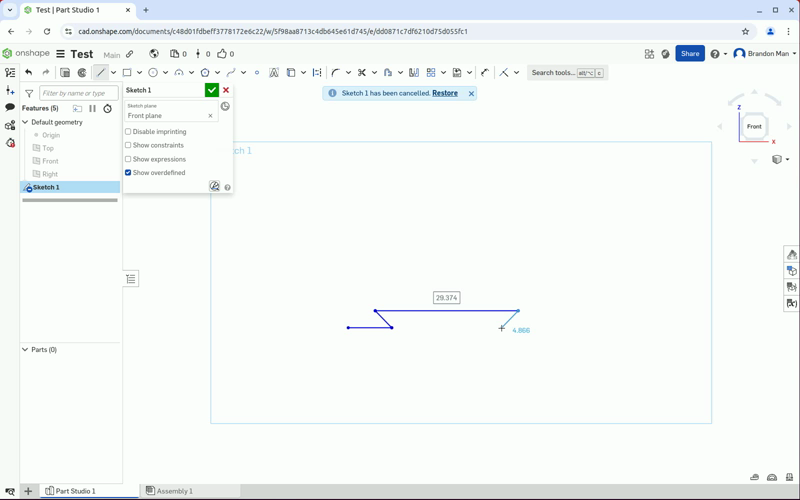
key_down(shift)
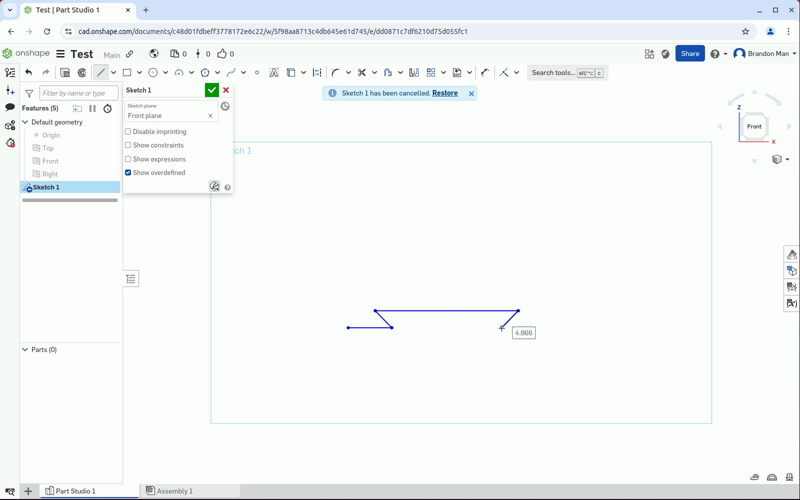
mouse_move(531, 327)
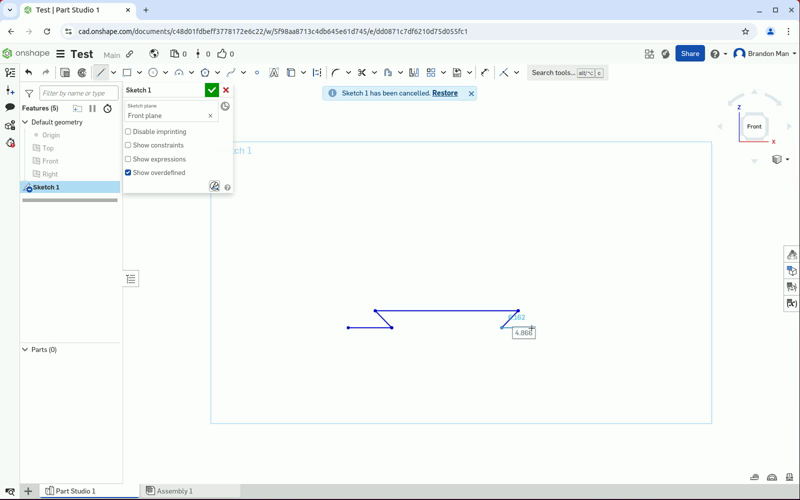
mouse_move(545, 327)
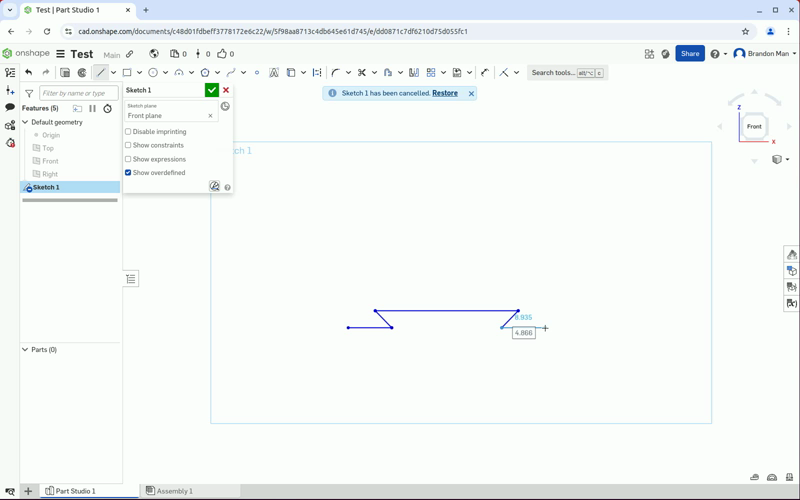
click(545, 327)
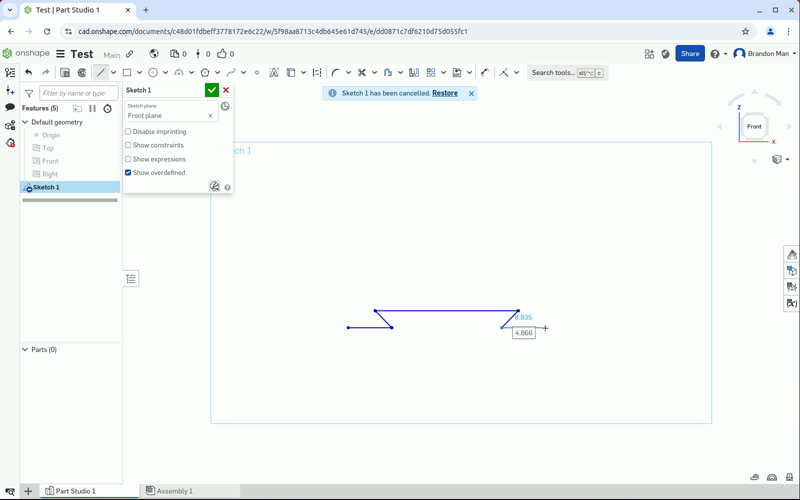
key_up(shift)
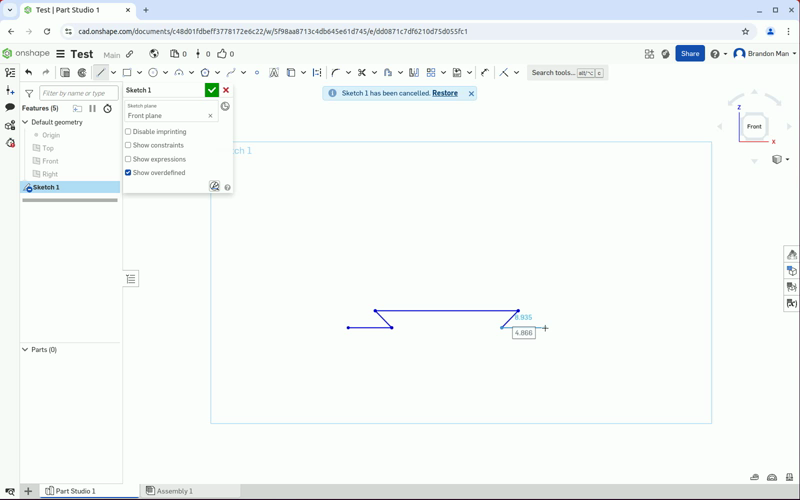
key_down(shift)
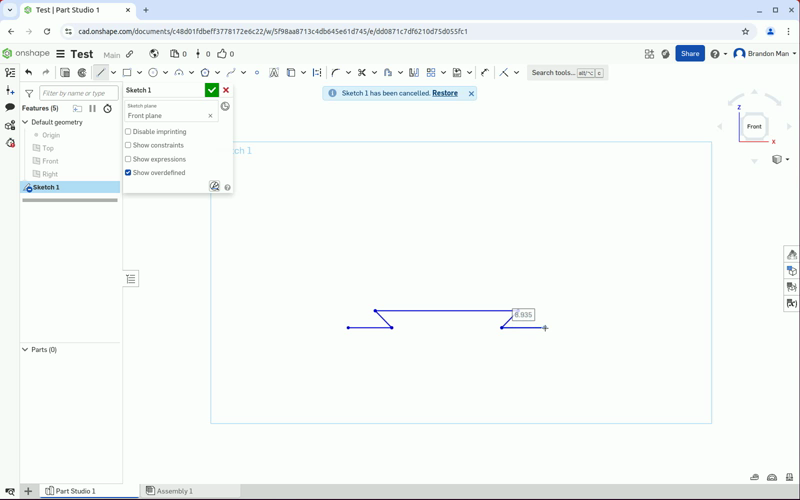
mouse_move(575, 327)
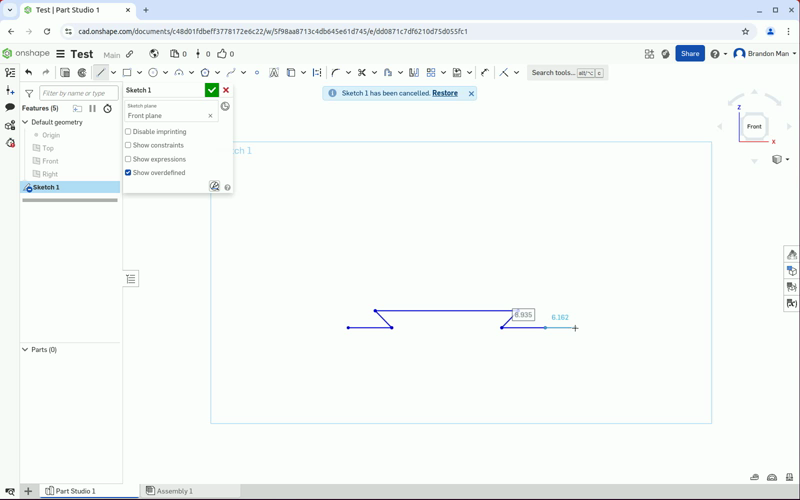
mouse_move(545, 283)
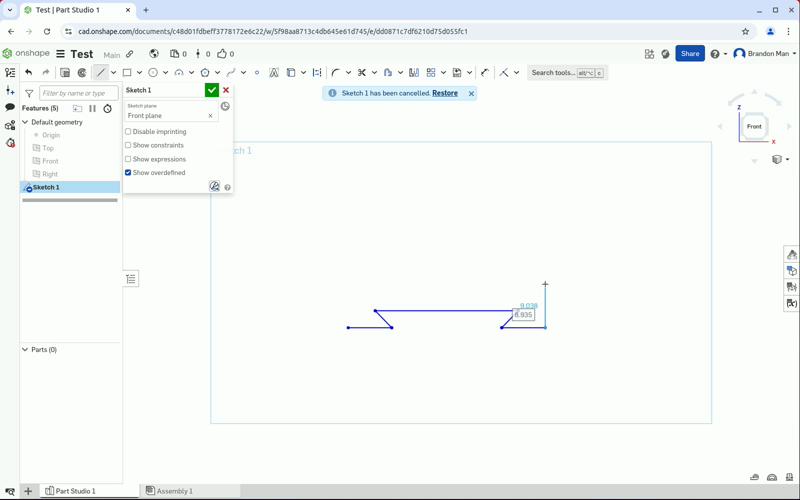
click(545, 283)
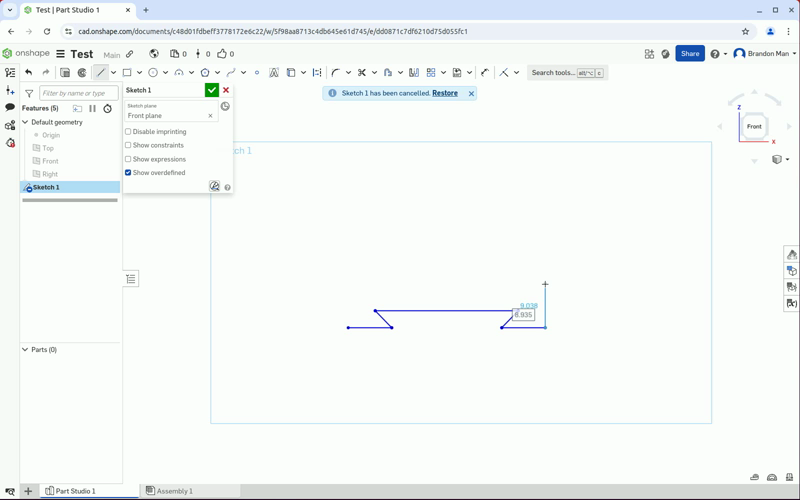
key_up(shift)
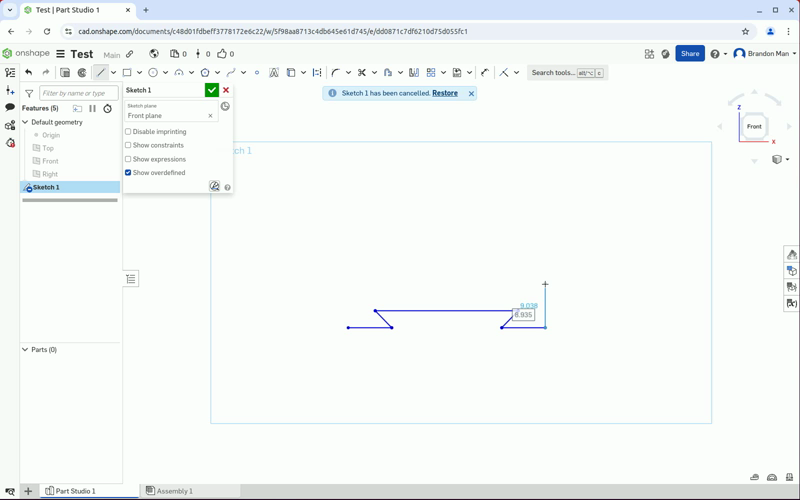
key_down(shift)
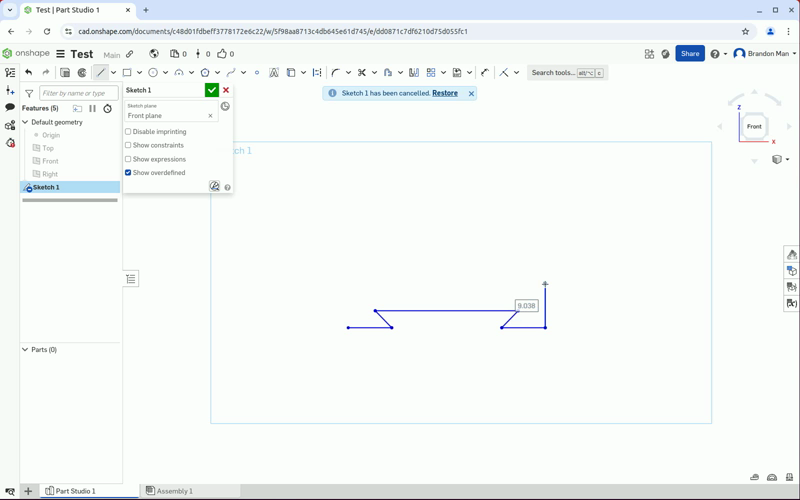
mouse_move(348, 283)
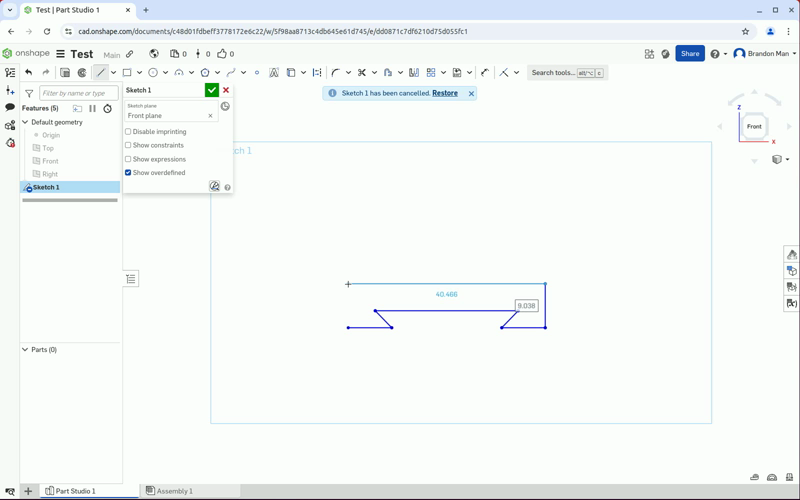
click(348, 283)
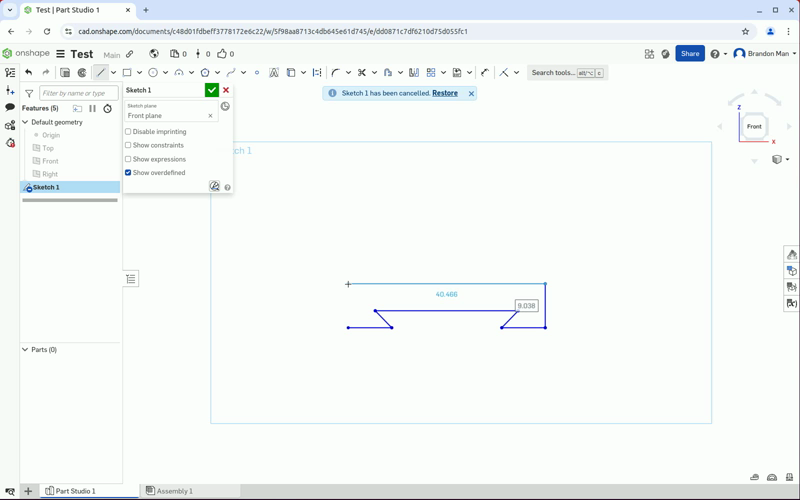
key_up(shift)
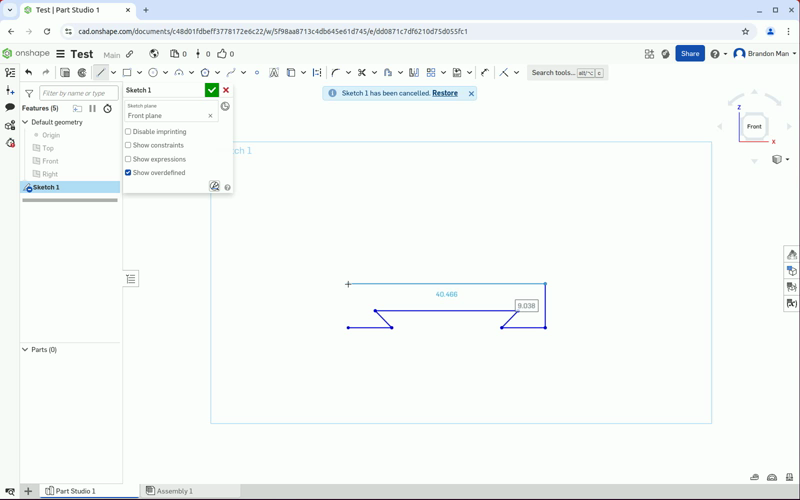
mouse_move(378, 283)
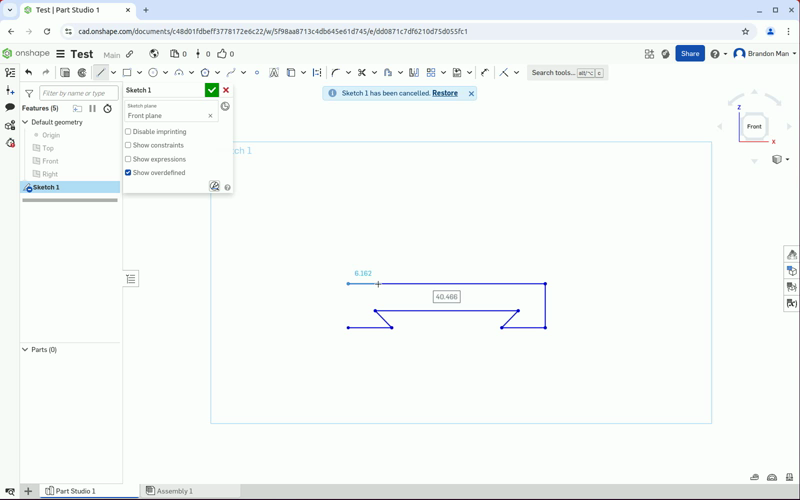
key_down(shift)
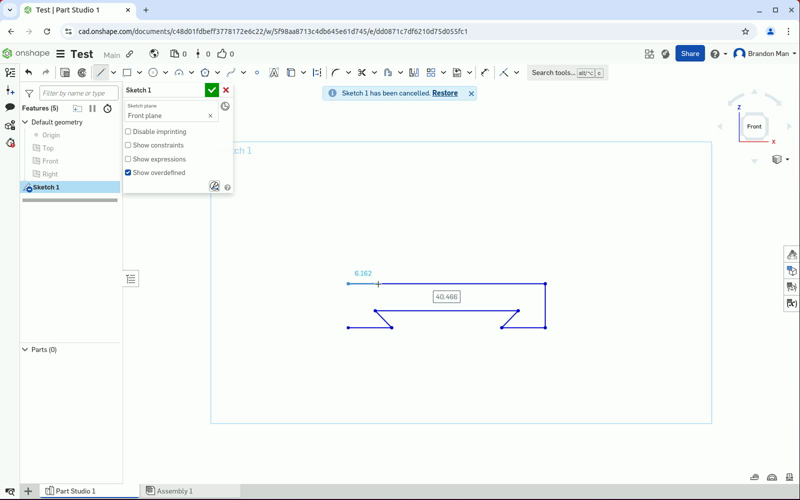
mouse_move(348, 327)
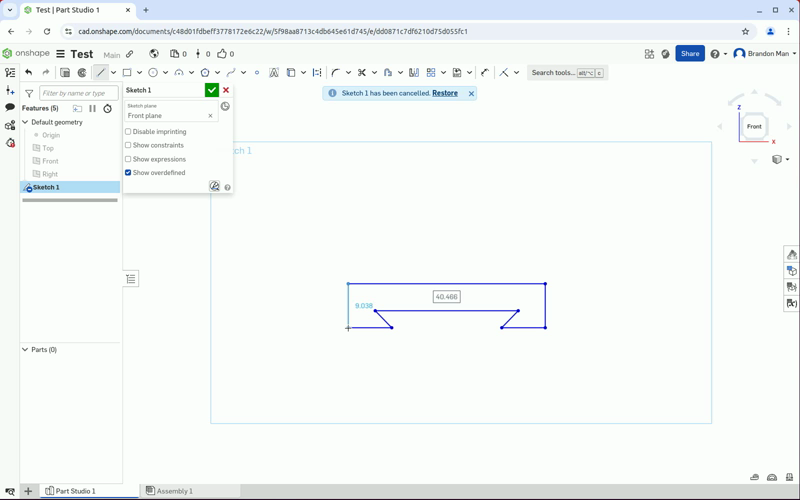
key_up(shift)
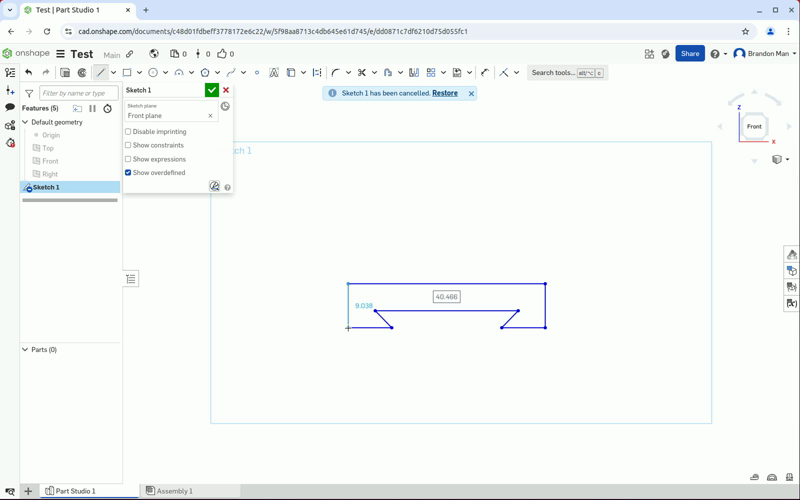
click(348, 327)
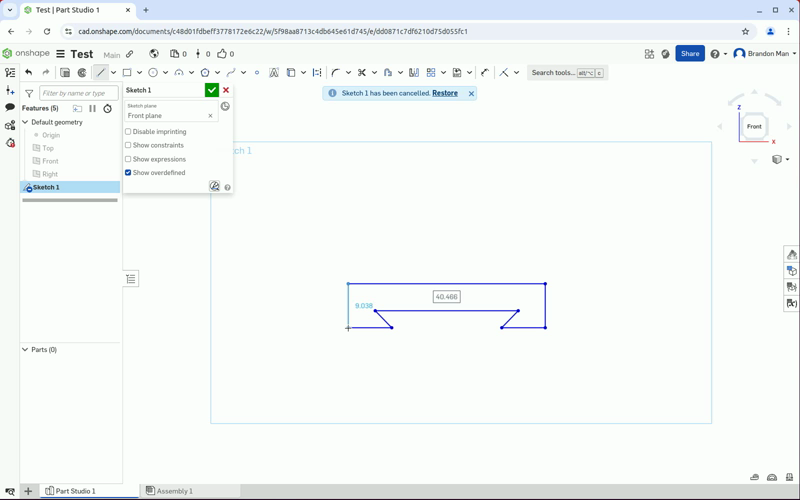
key(esc)
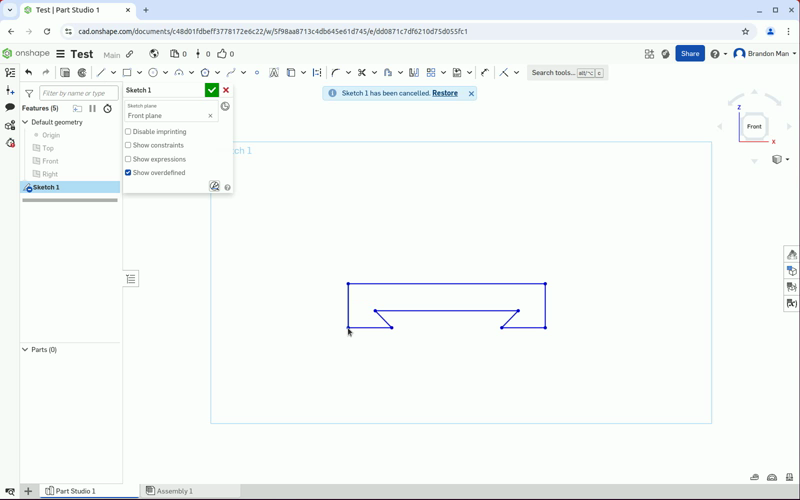
mouse_move(467, 292)
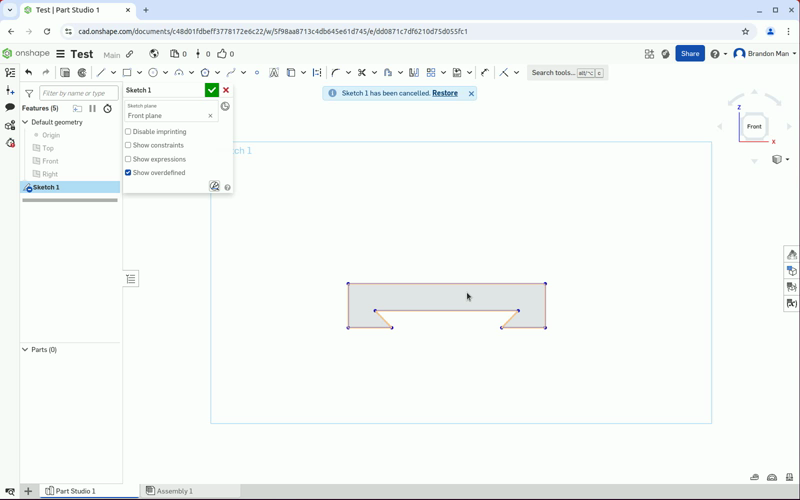
click(467, 292)
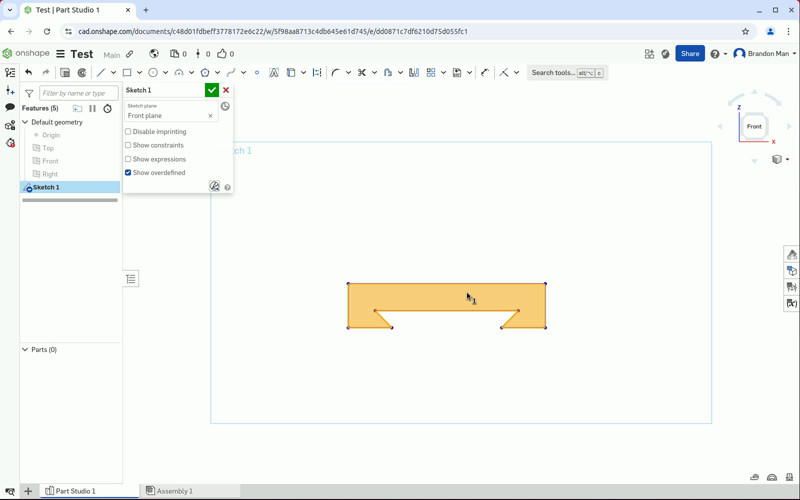
mouse_move(73, 352)
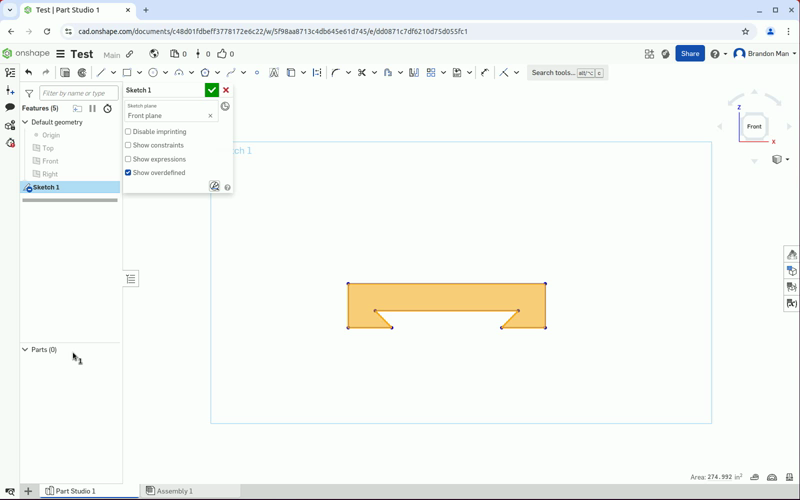
key(shift+y)
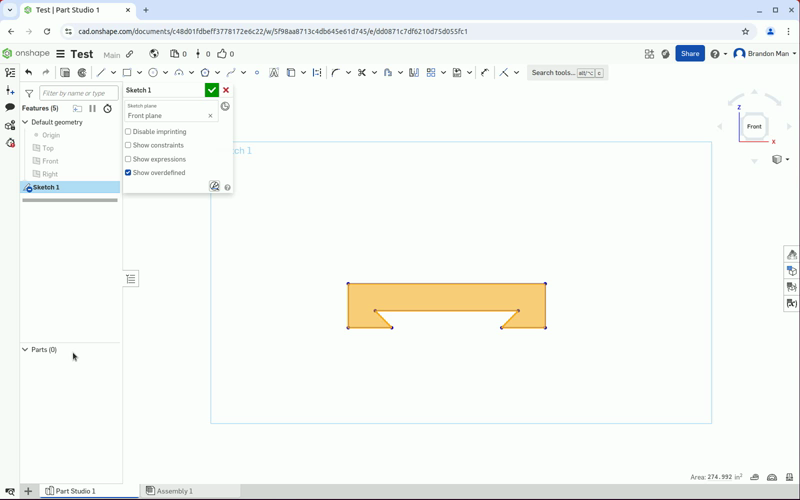
key(shift+e)
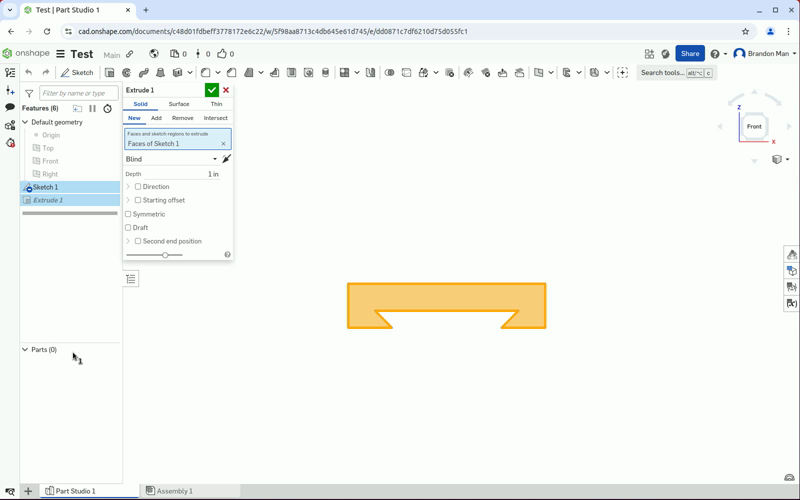
mouse_move(143, 106)
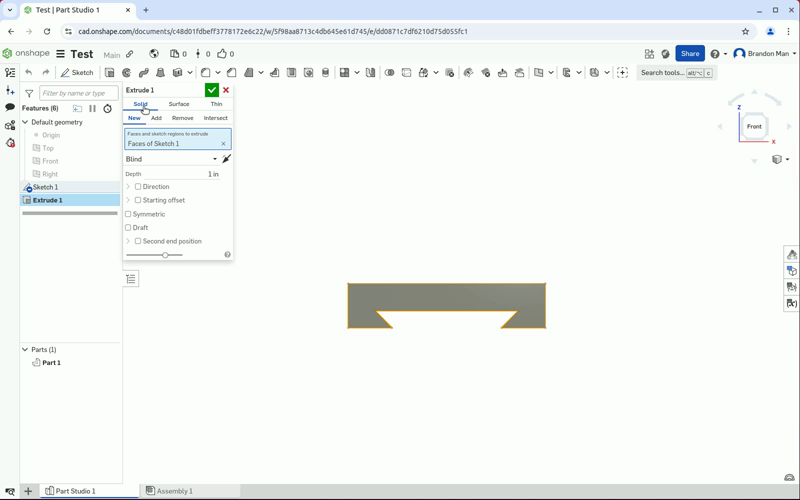
click(143, 106)
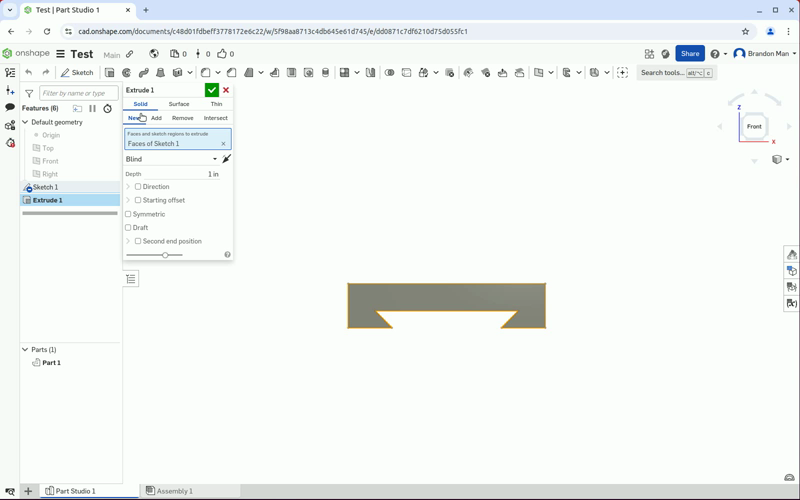
mouse_move(137, 120)
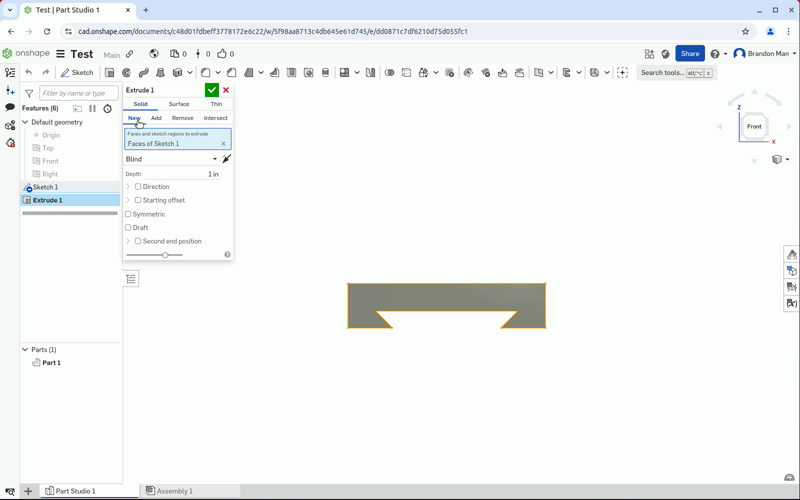
click(137, 120)
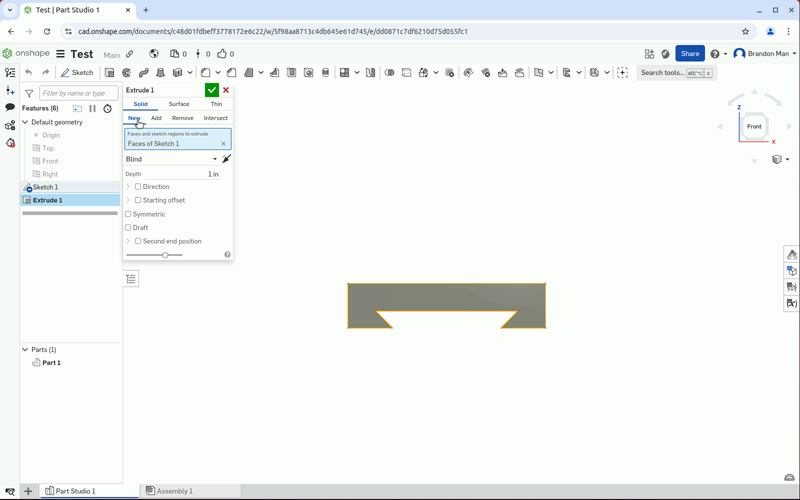
key(tab, 4)
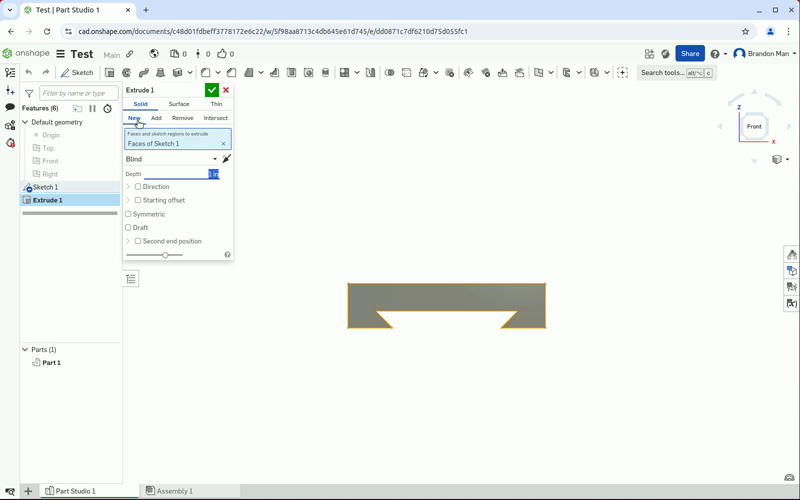
text(20.701)
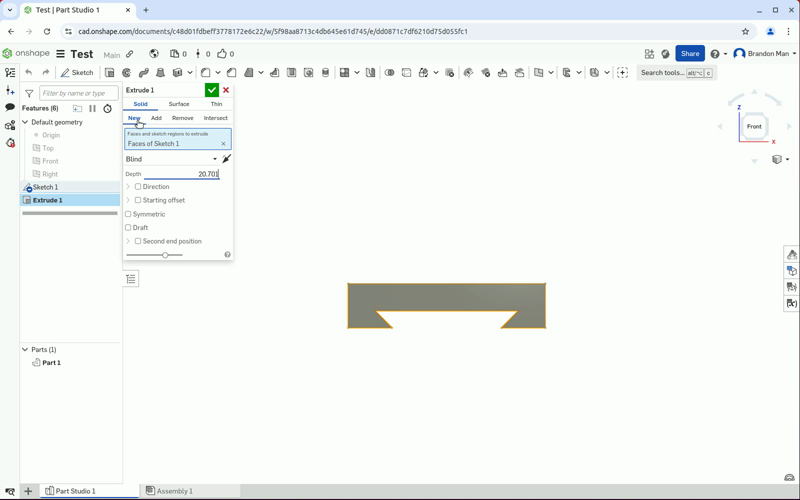
key(enter)
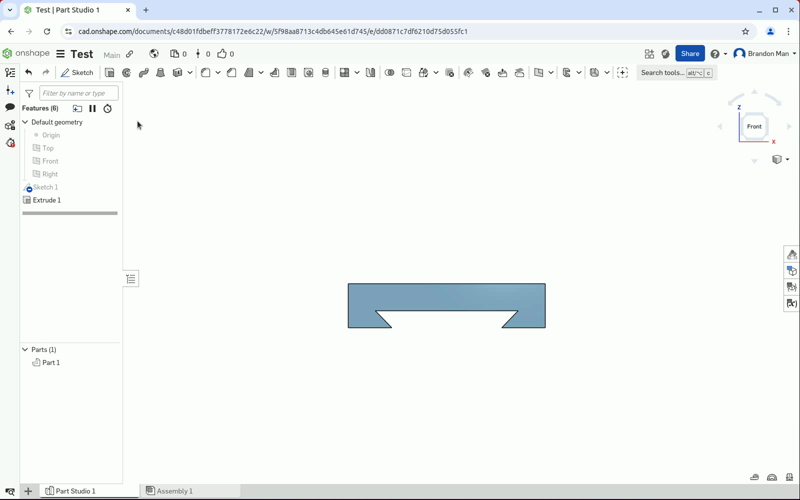
key(shift+h)
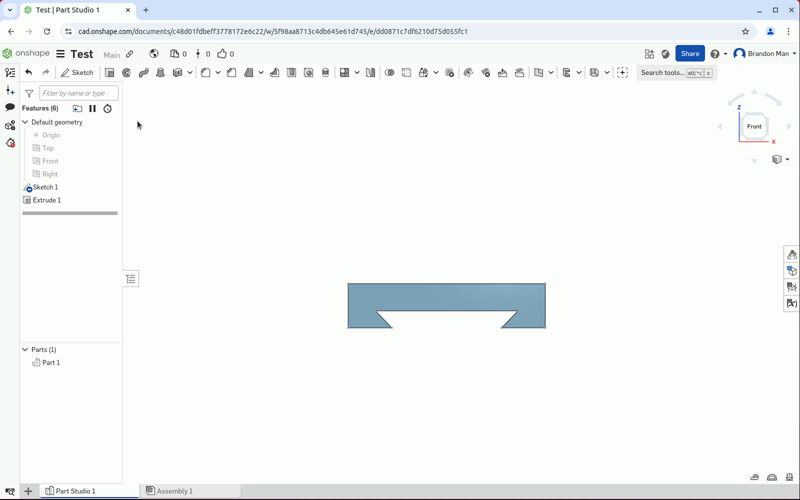
key(shift+h)
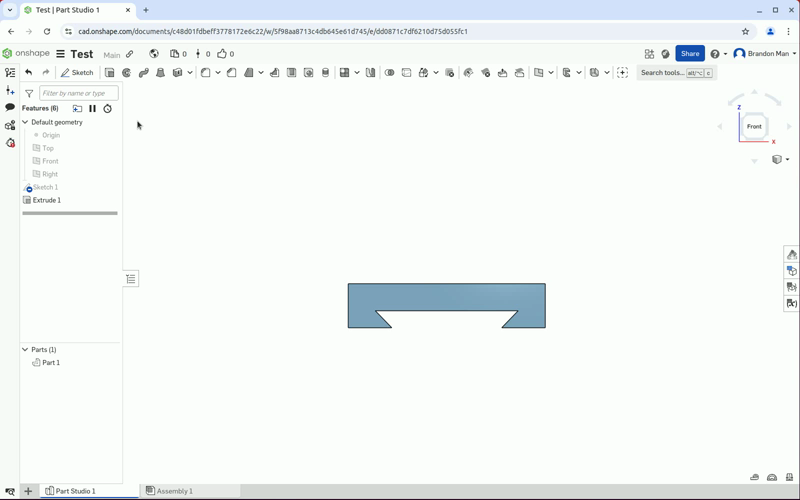
mouse_move(73, 189)
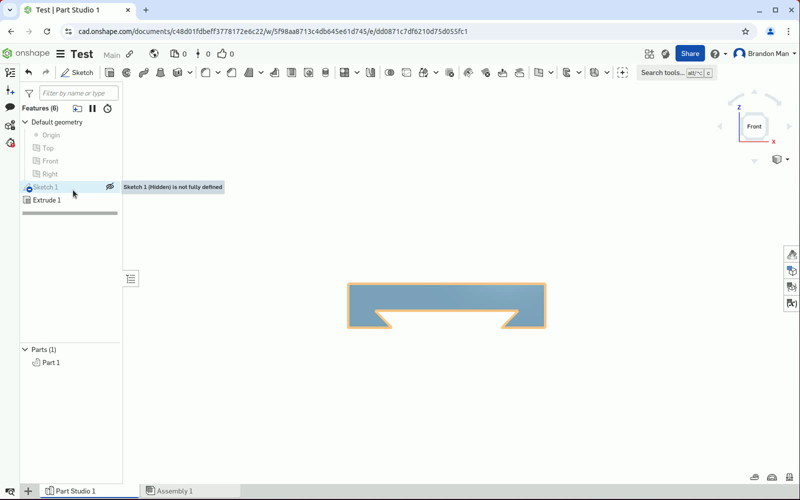
click(73, 189)
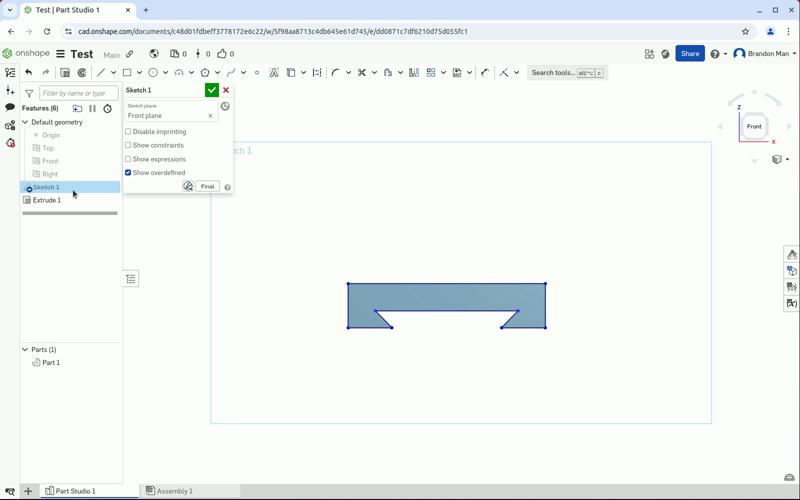
mouse_move(229, 92)
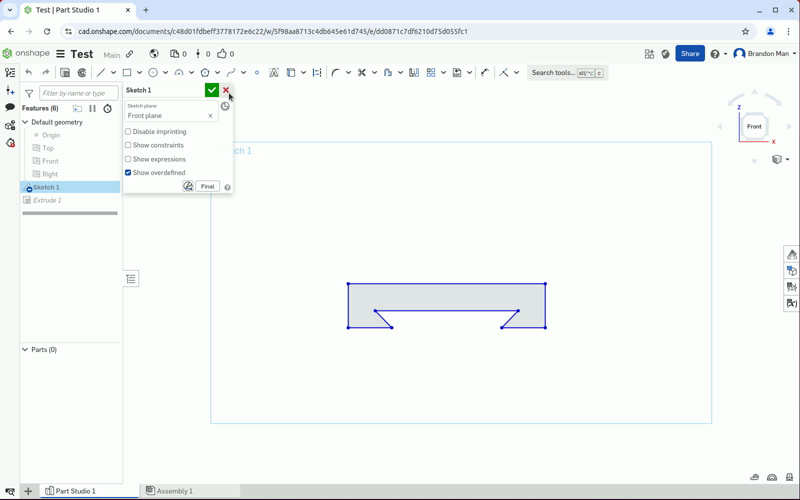
click(229, 92)
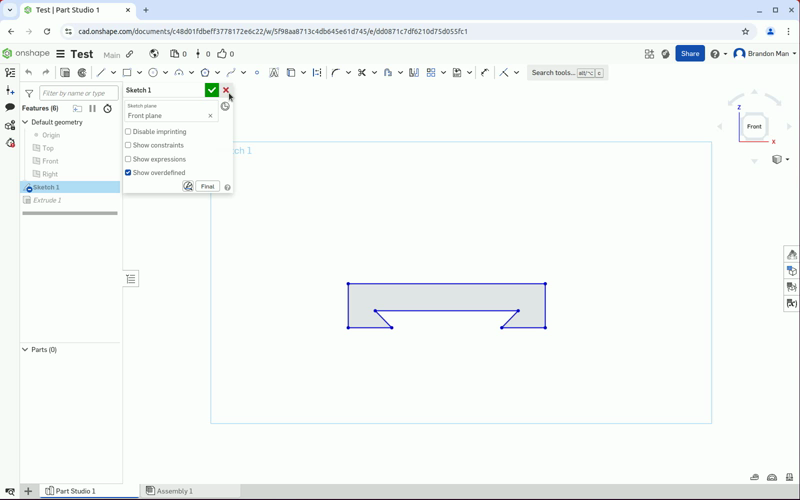
key(shift+s)
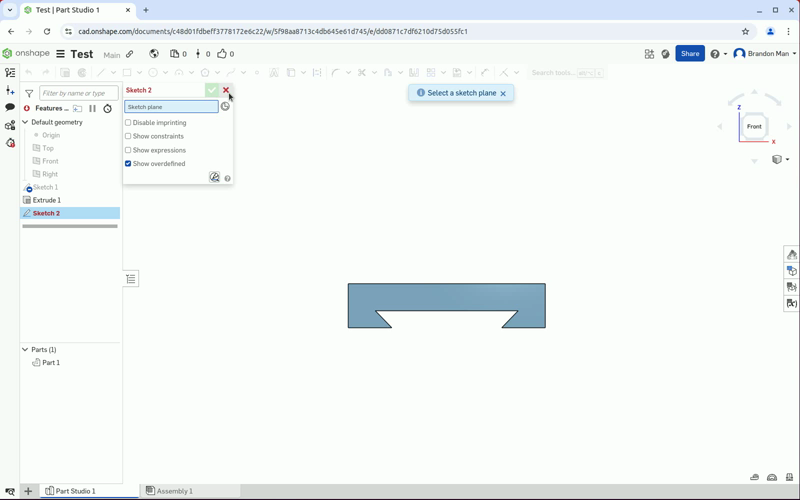
mouse_move(73, 163)
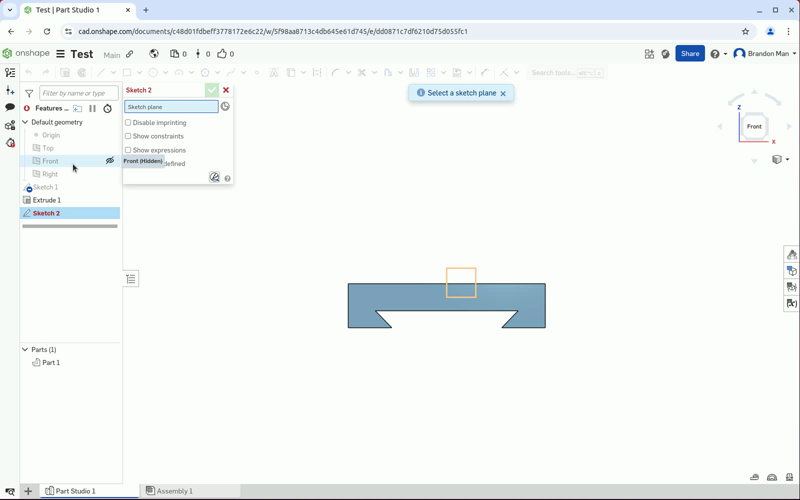
click(73, 163)
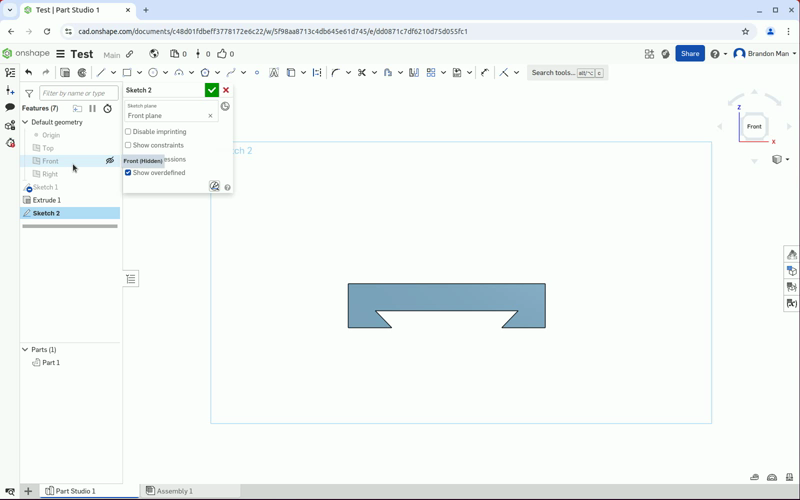
mouse_move(73, 352)
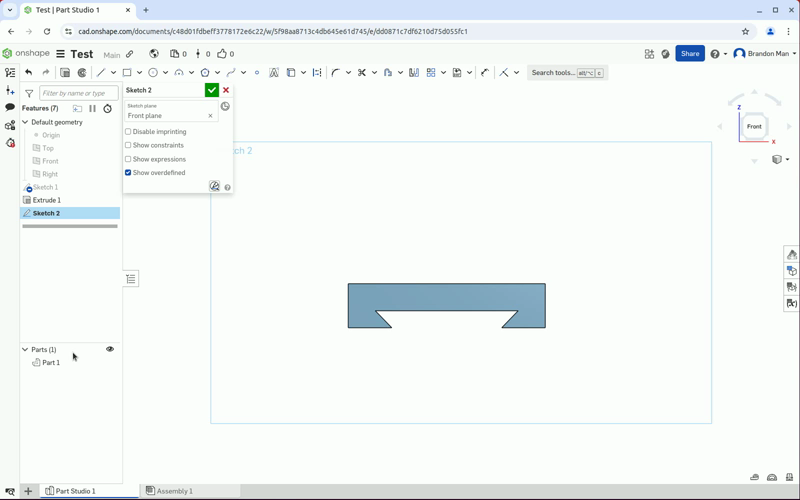
key(y)
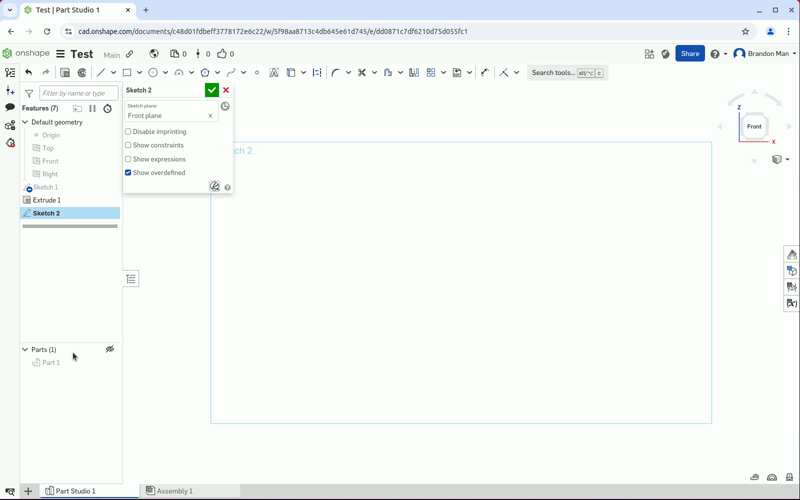
key(l)
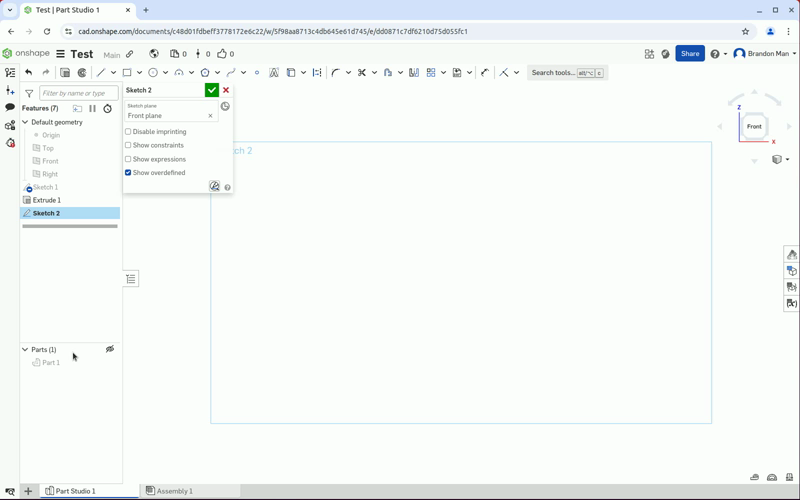
key_down(shift)
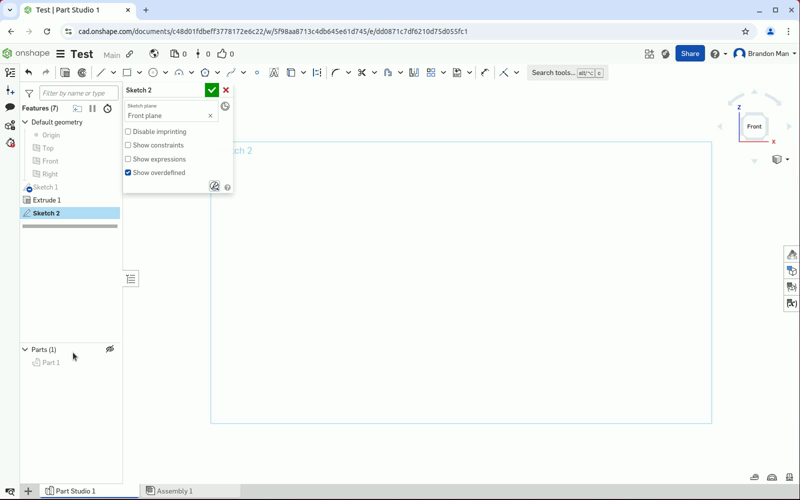
mouse_move(348, 282)
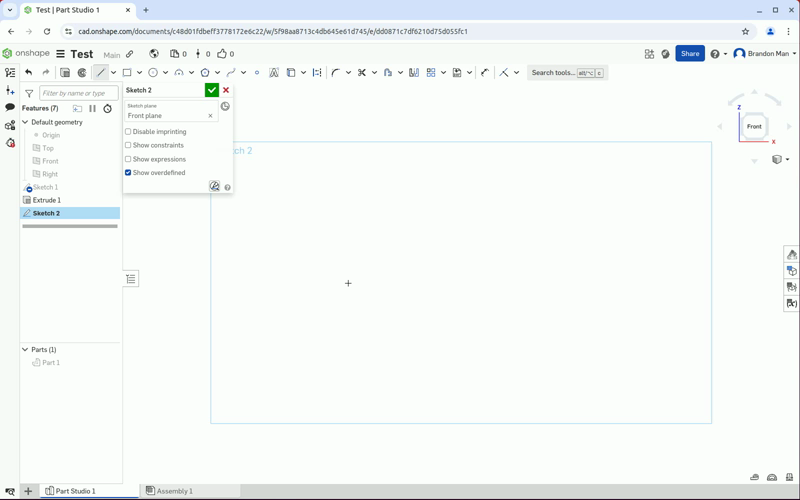
click(348, 282)
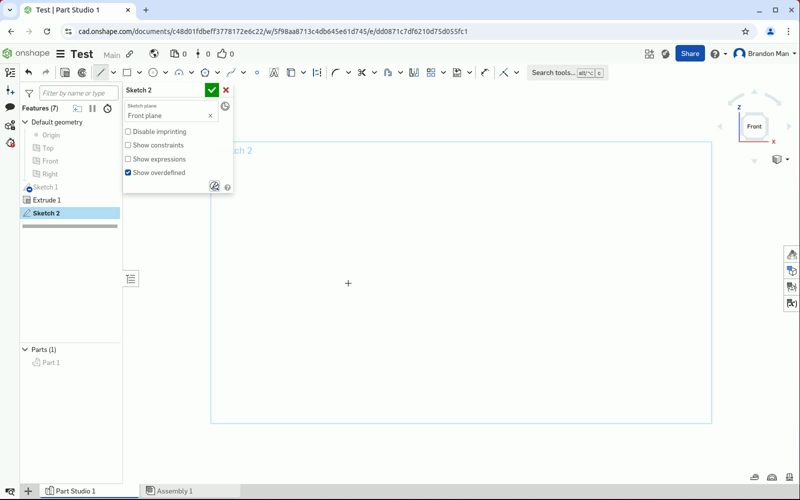
key_up(shift)
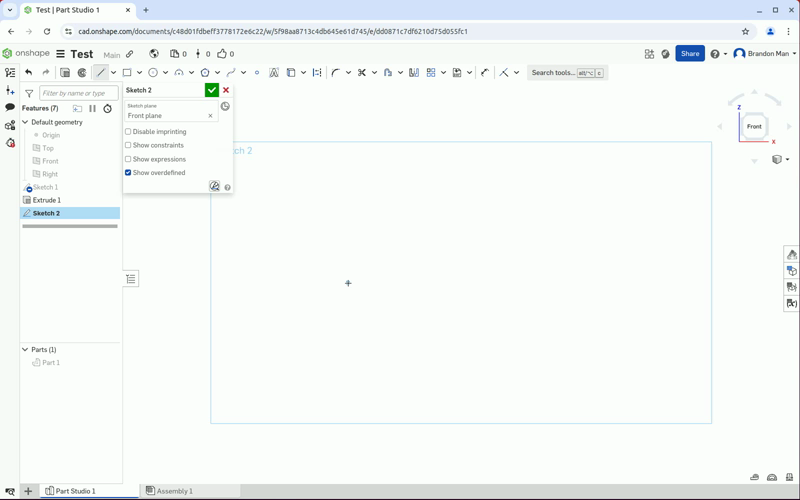
key_down(shift)
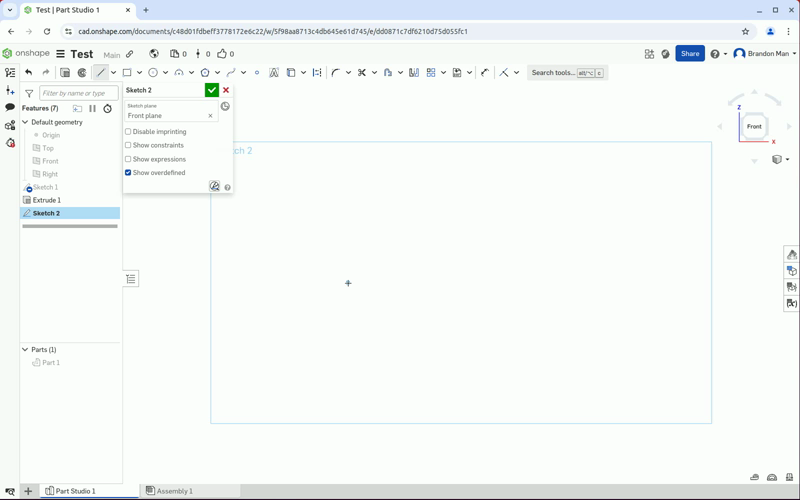
mouse_move(545, 282)
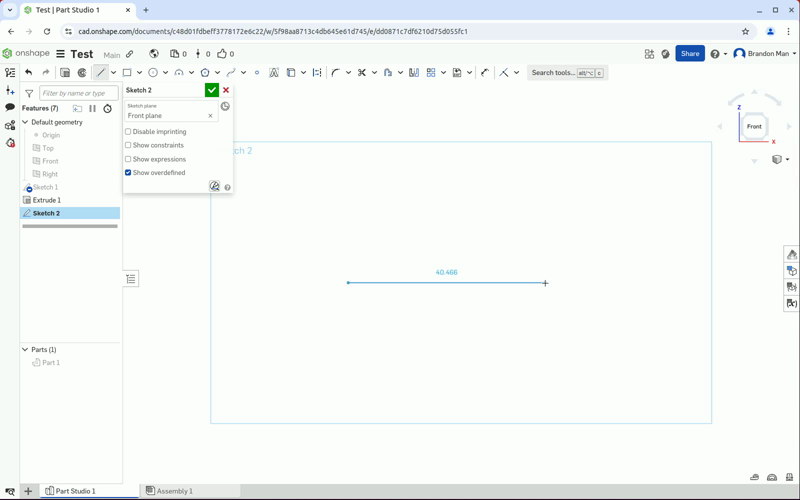
click(545, 282)
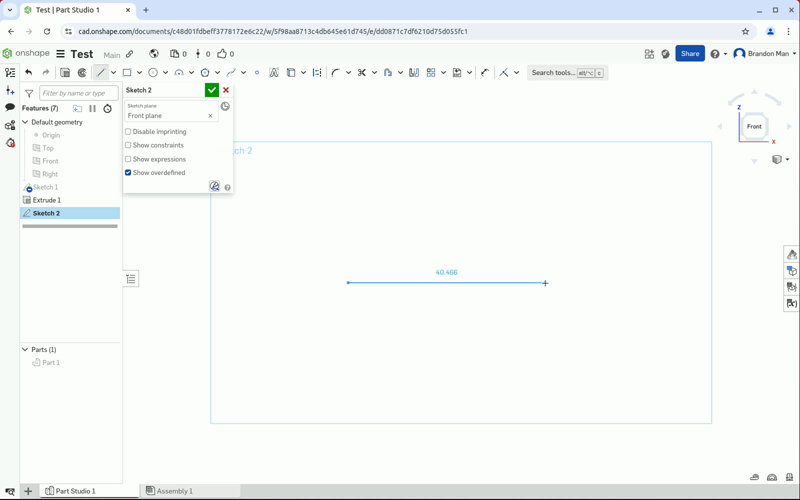
key_up(shift)
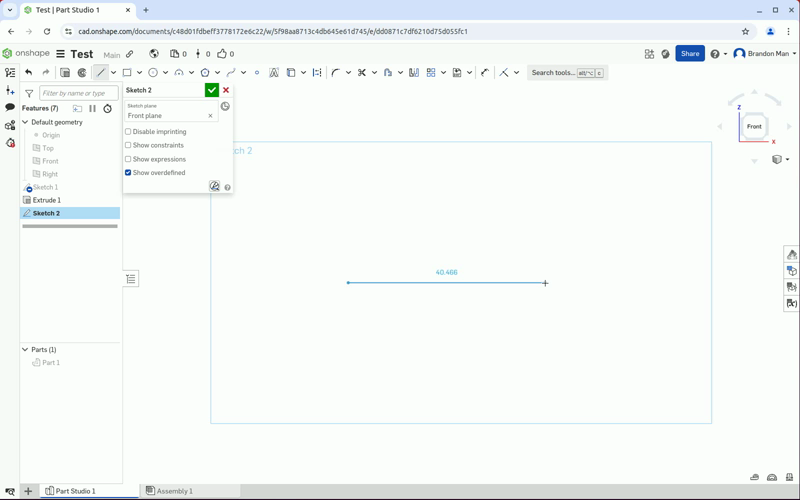
key_down(shift)
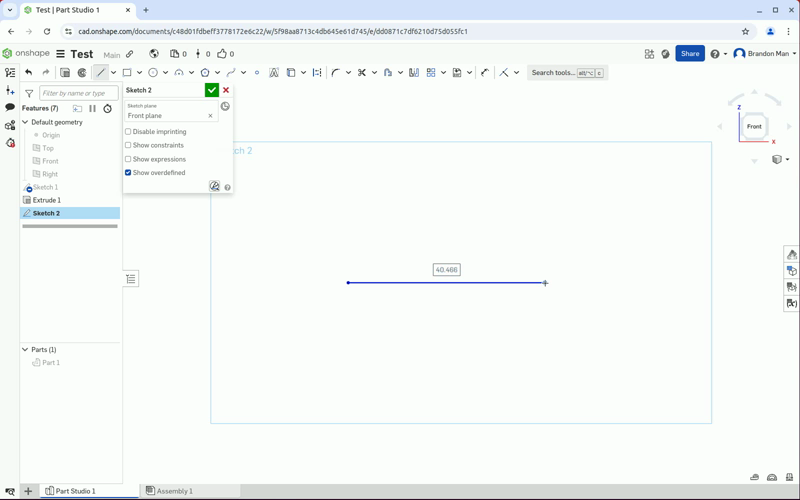
mouse_move(575, 282)
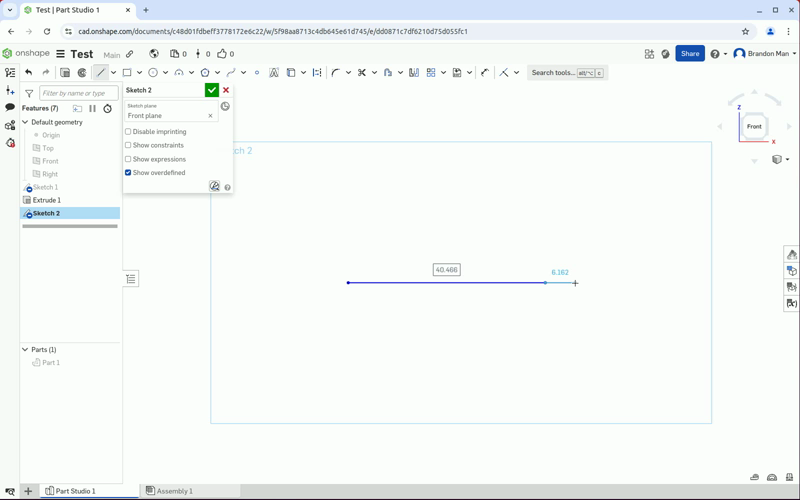
mouse_move(545, 260)
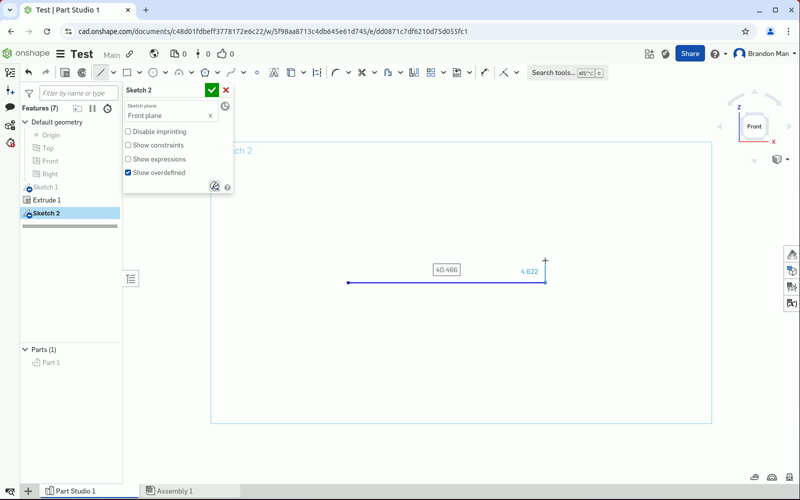
click(545, 260)
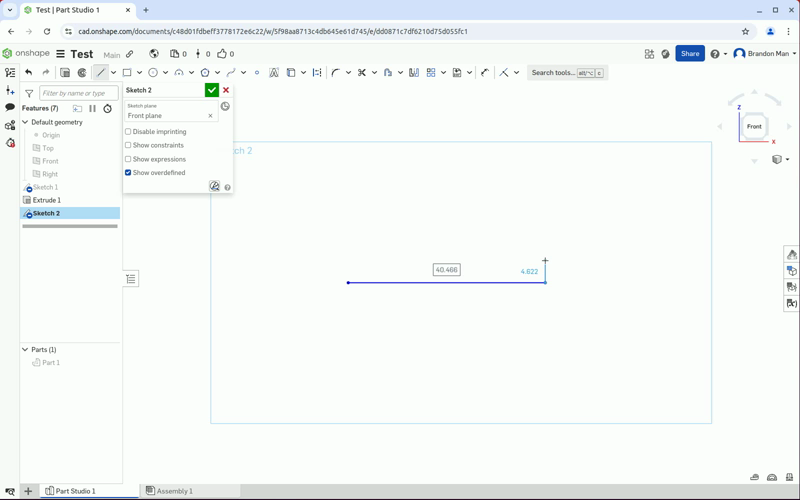
key_up(shift)
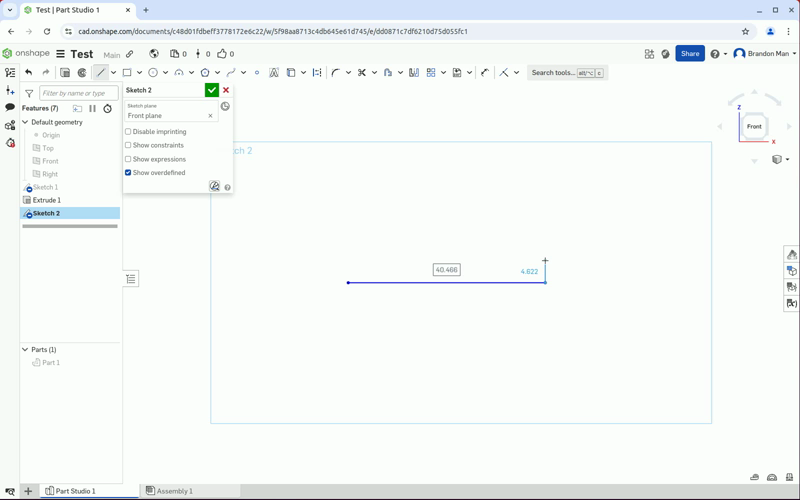
key_down(shift)
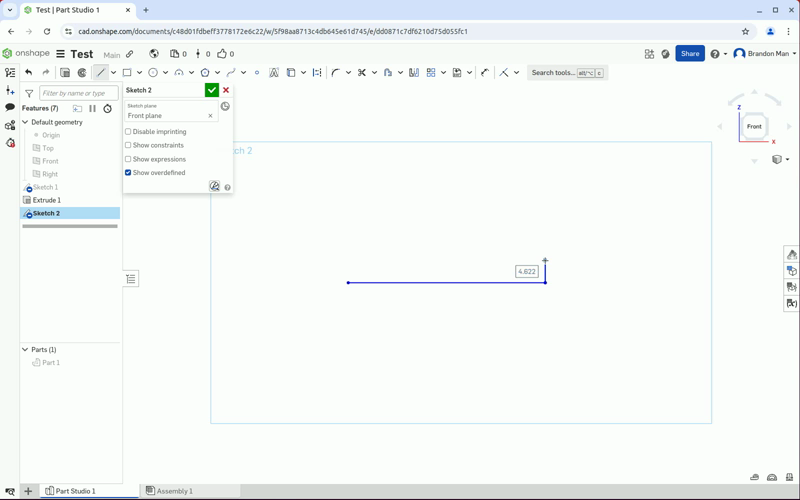
mouse_move(575, 260)
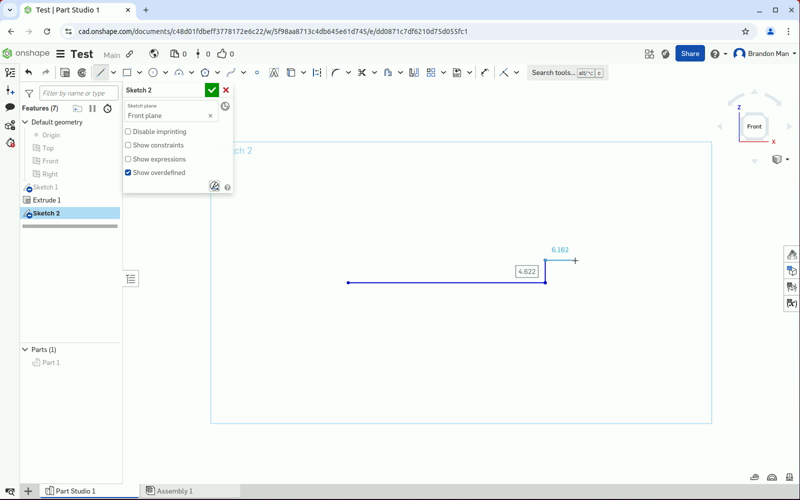
mouse_move(512, 228)
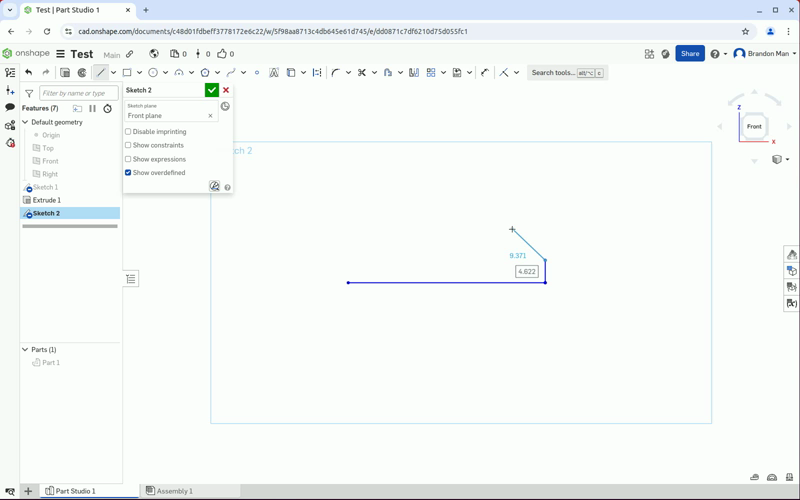
click(512, 228)
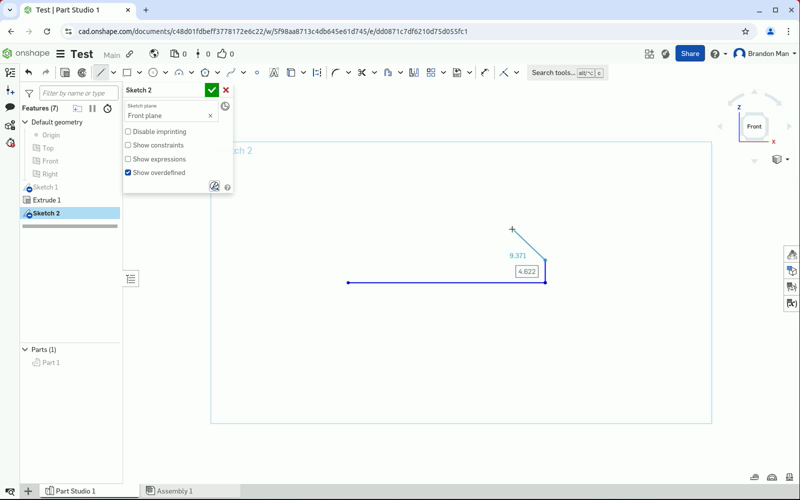
key_up(shift)
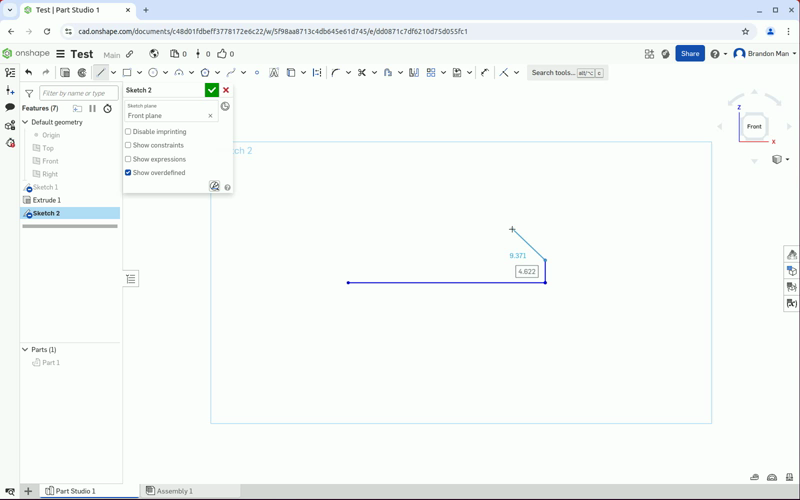
key_down(shift)
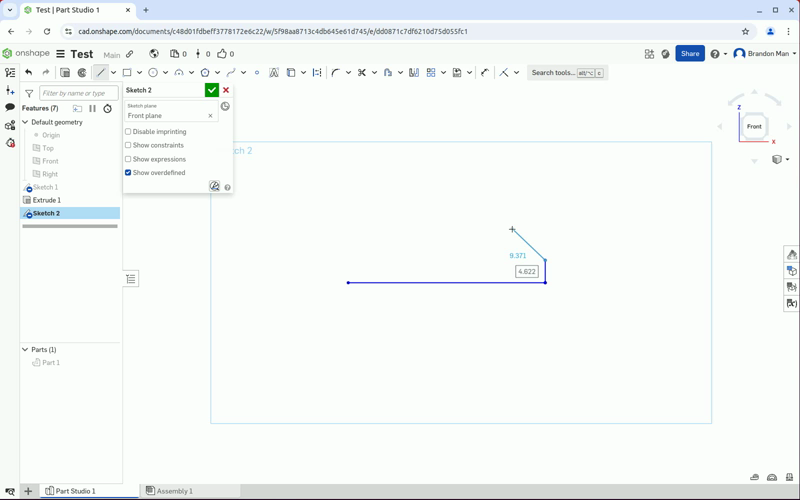
mouse_move(381, 228)
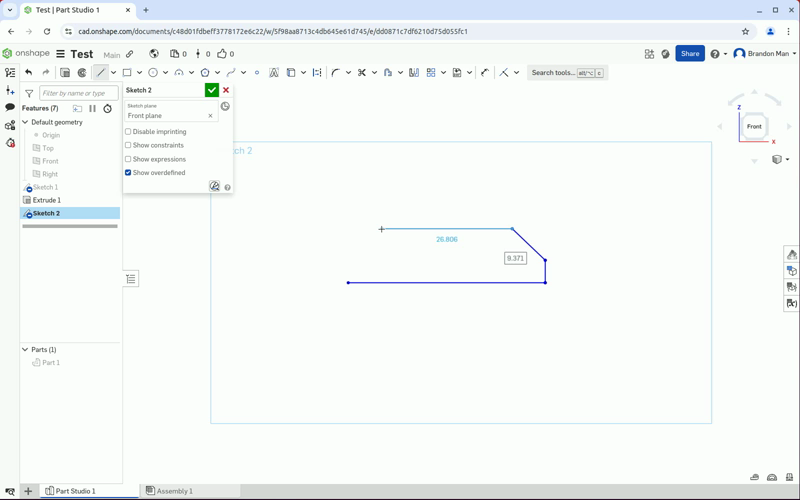
click(381, 228)
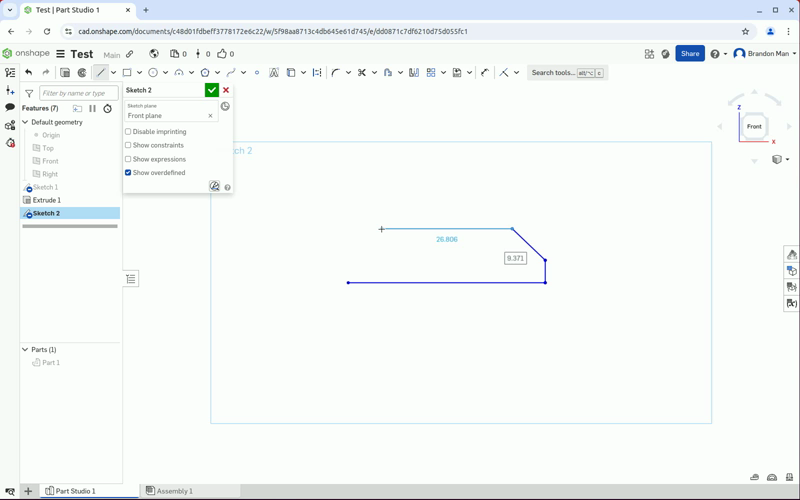
key_up(shift)
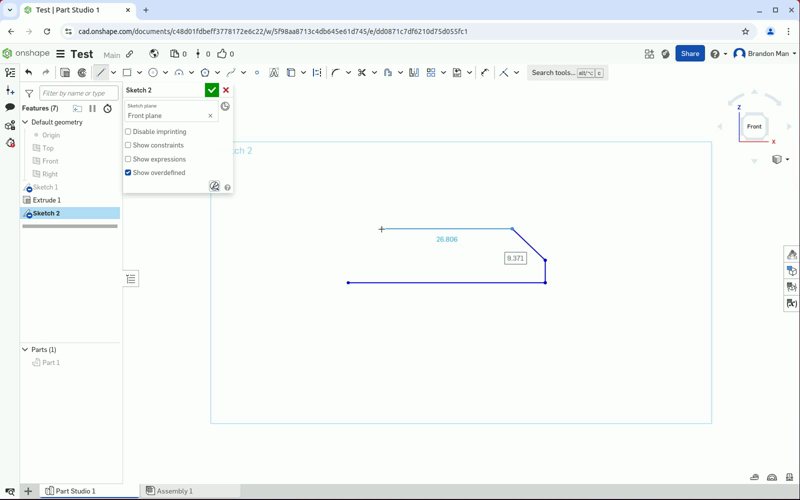
key_down(shift)
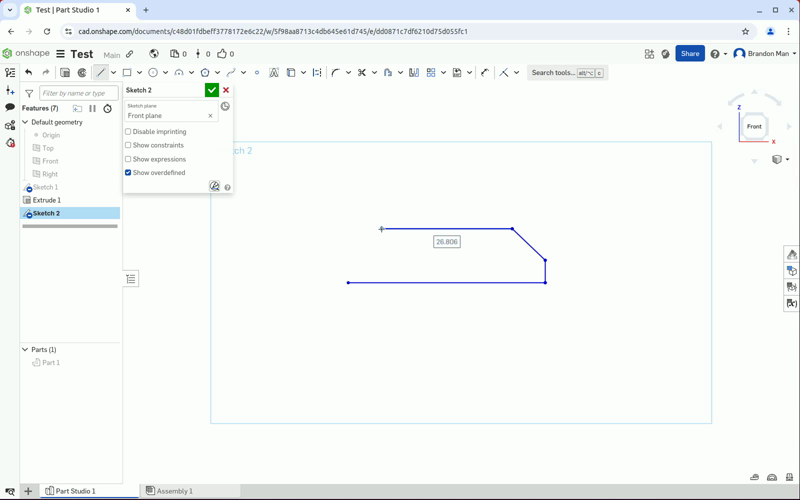
mouse_move(411, 228)
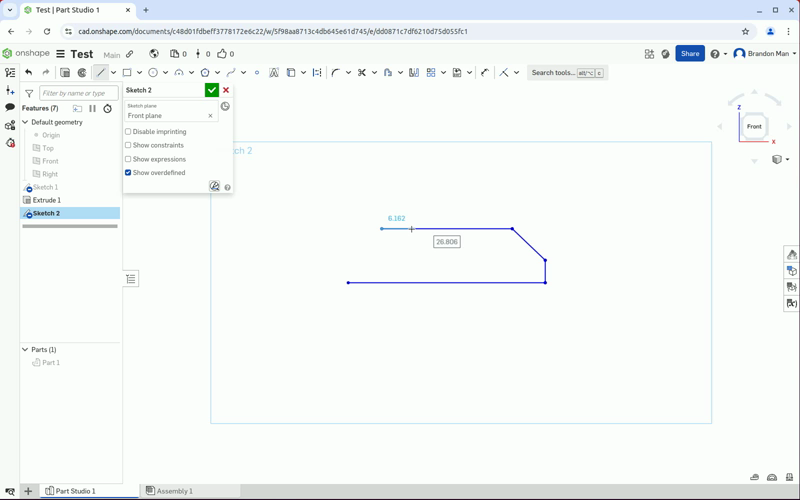
mouse_move(348, 260)
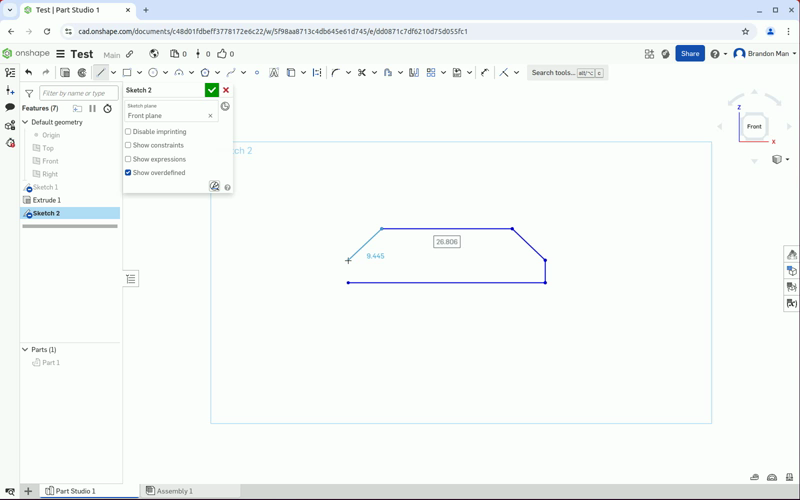
click(348, 260)
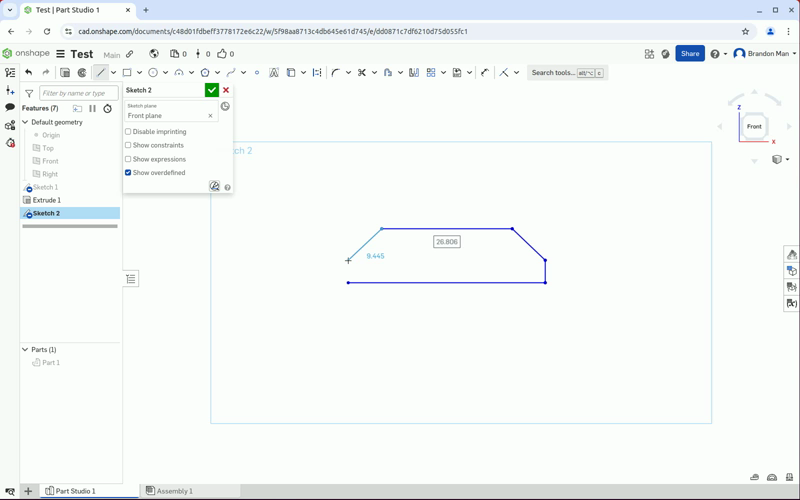
key_up(shift)
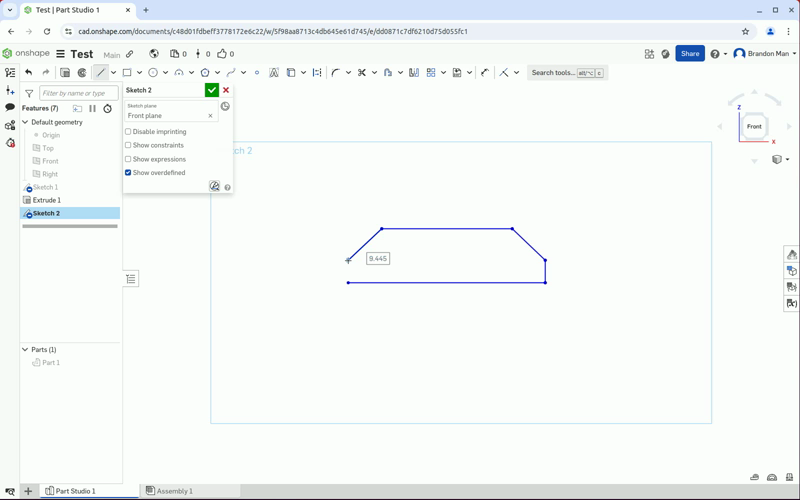
mouse_move(378, 260)
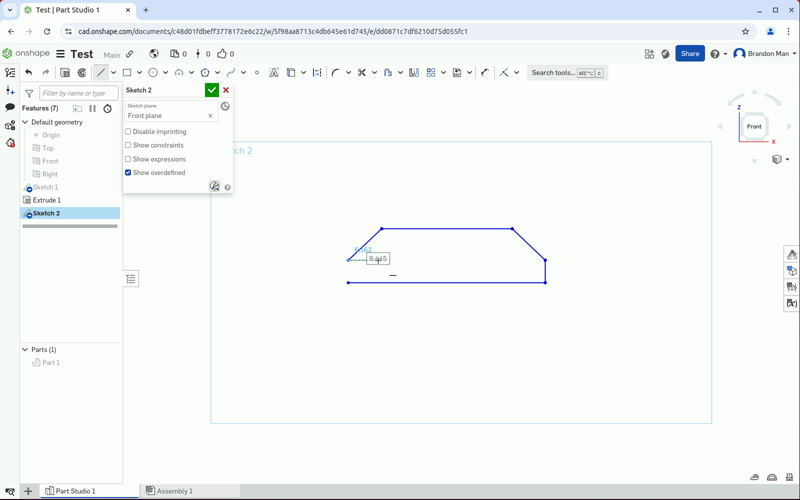
key_down(shift)
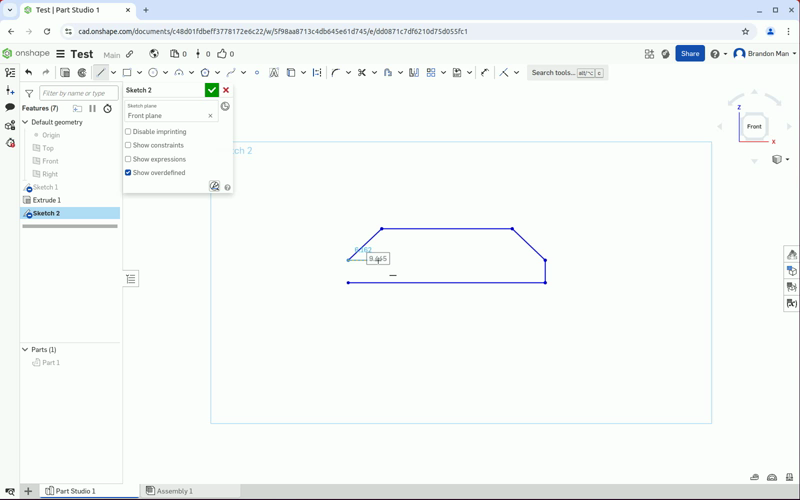
mouse_move(348, 282)
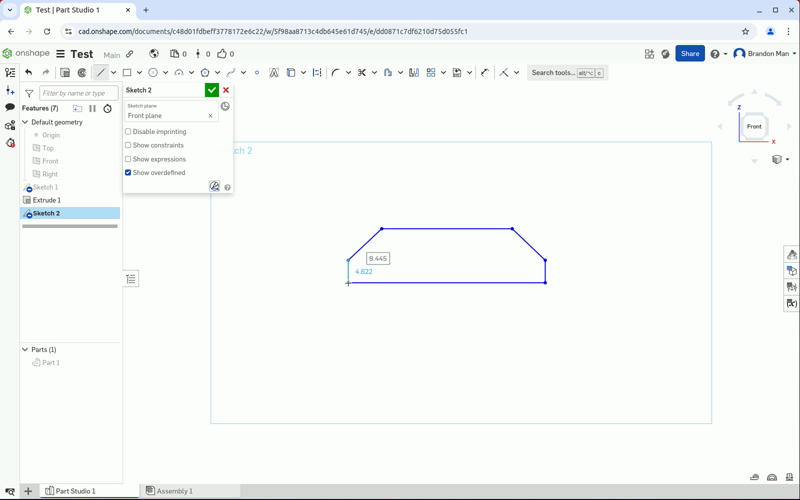
key_up(shift)
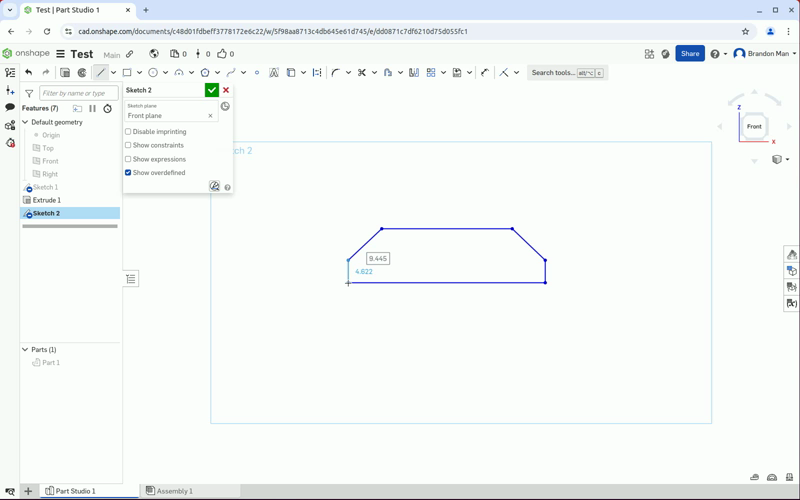
click(348, 282)
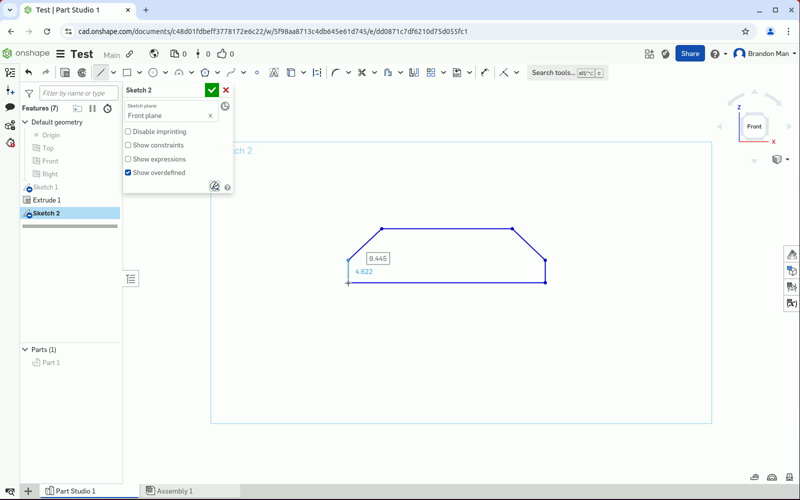
key(esc)
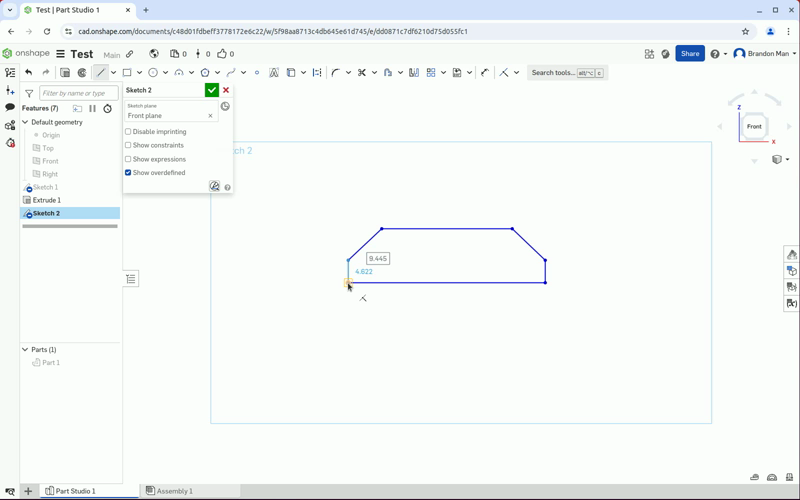
mouse_move(359, 267)
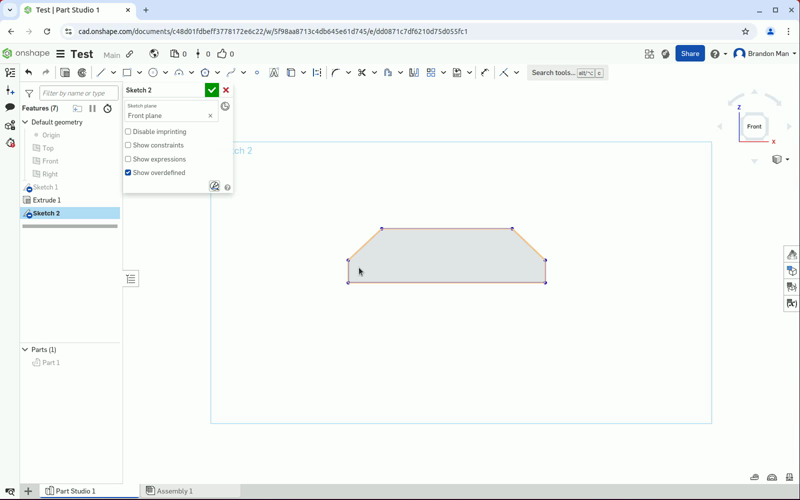
click(359, 267)
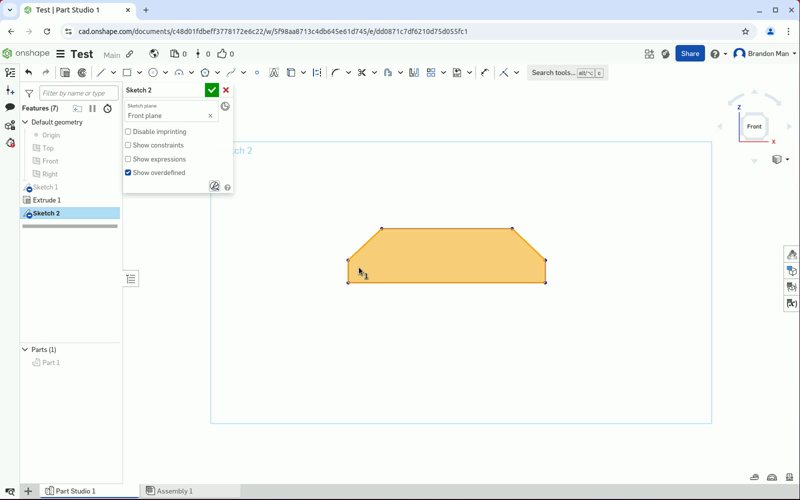
mouse_move(73, 352)
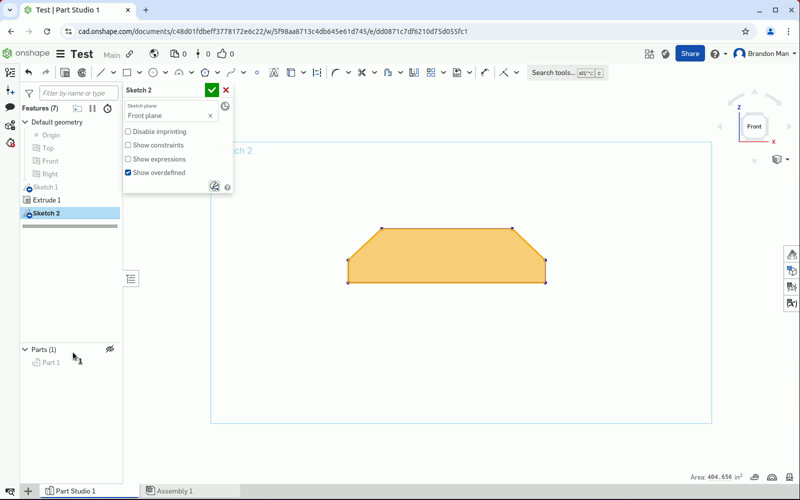
key(shift+y)
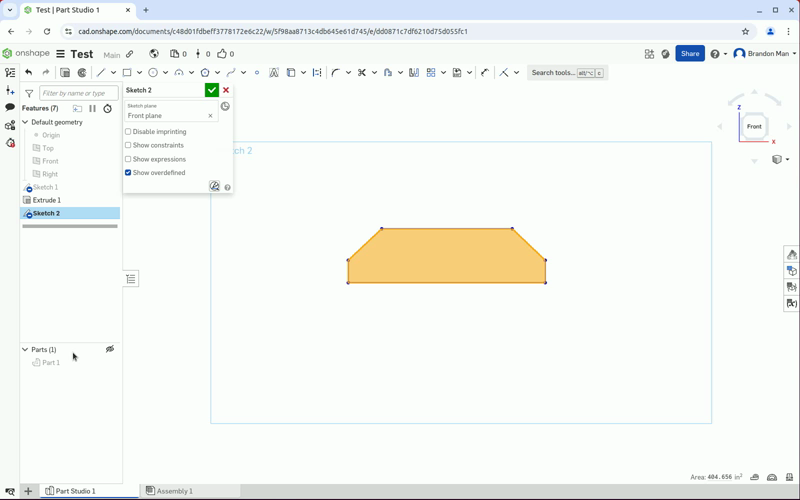
key(shift+e)
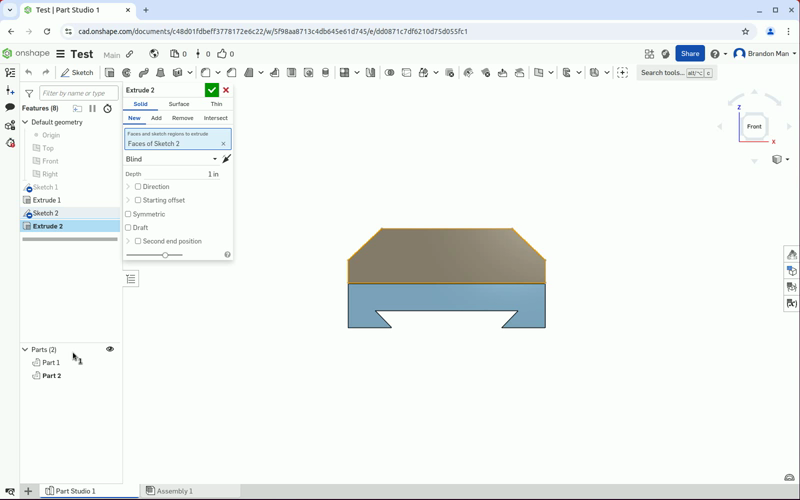
mouse_move(143, 106)
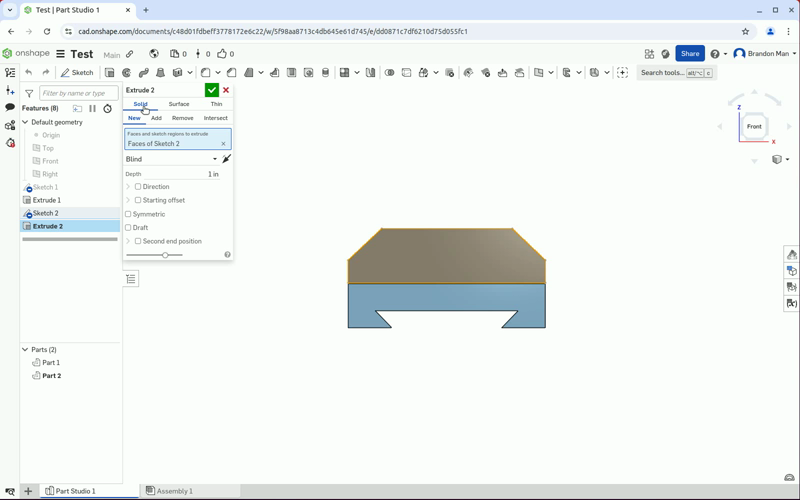
click(143, 106)
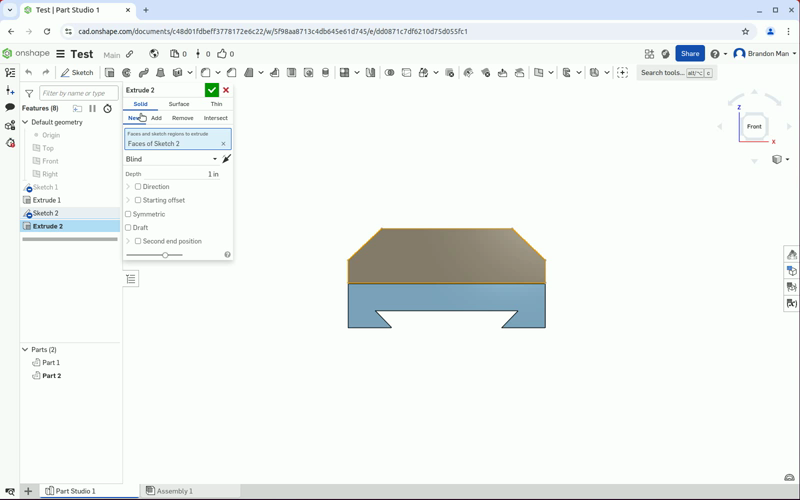
mouse_move(137, 120)
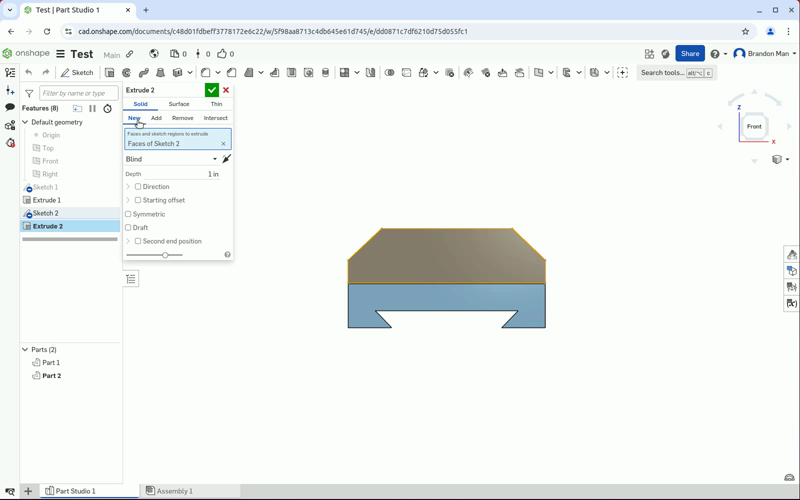
click(137, 120)
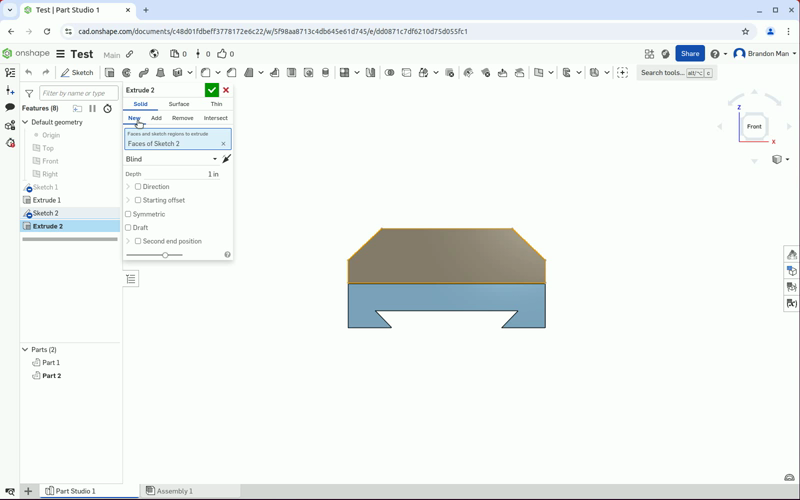
key(tab, 4)
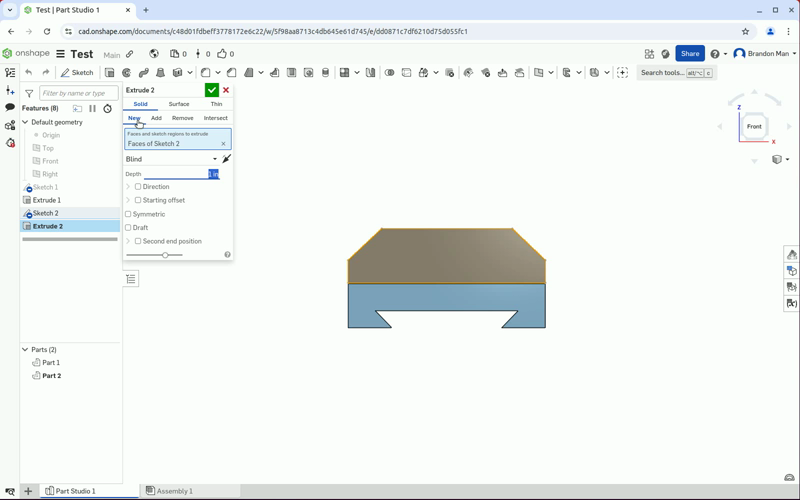
text(5.536)
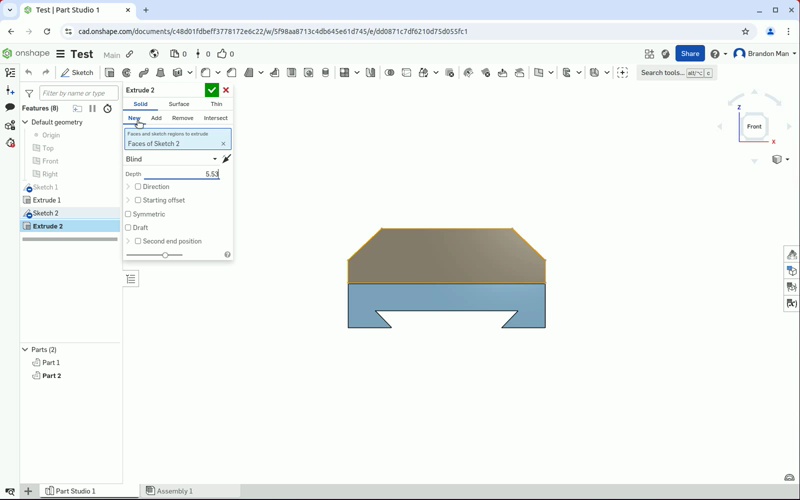
key(enter)
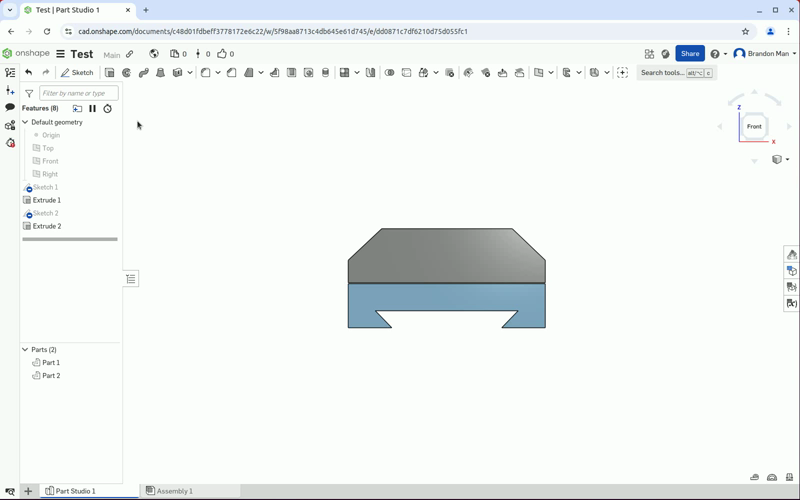
key(shift+h)
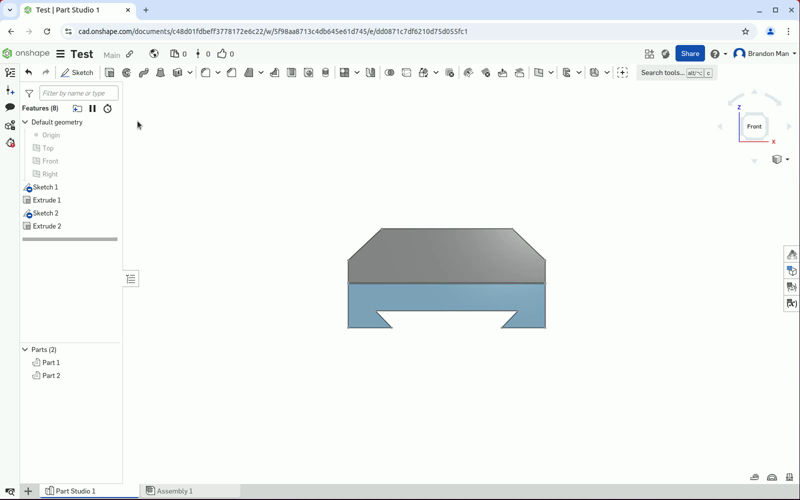
key(shift+h)
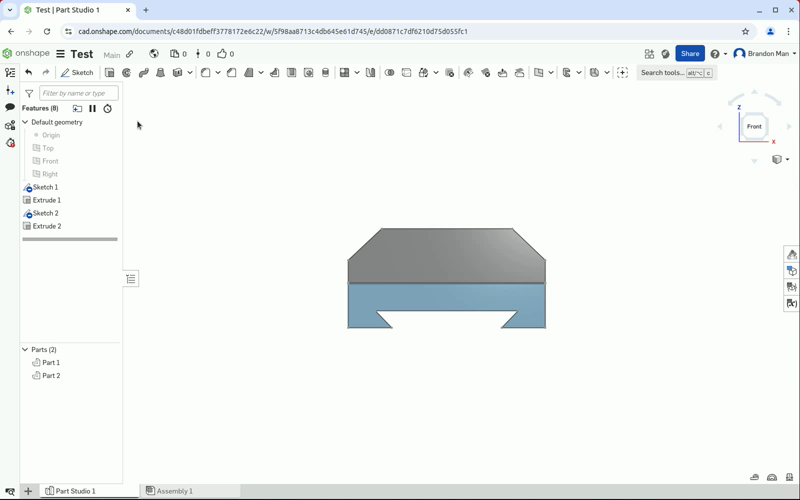
key(shift+7)
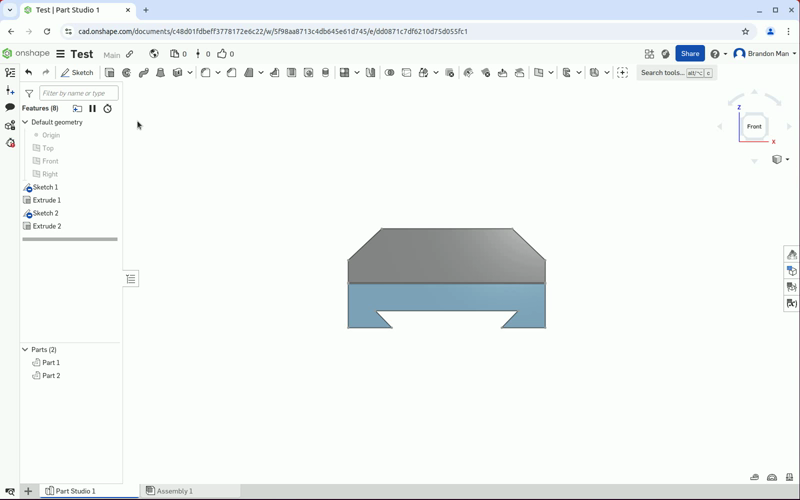
key(left, 2)
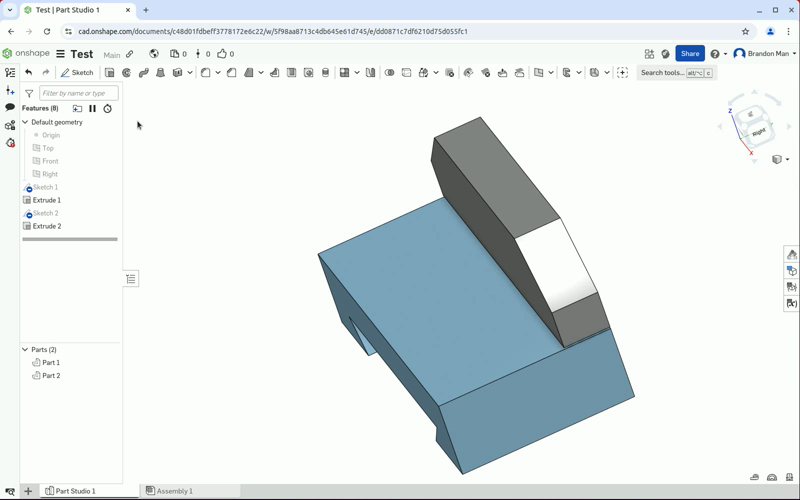
key(down, 2)
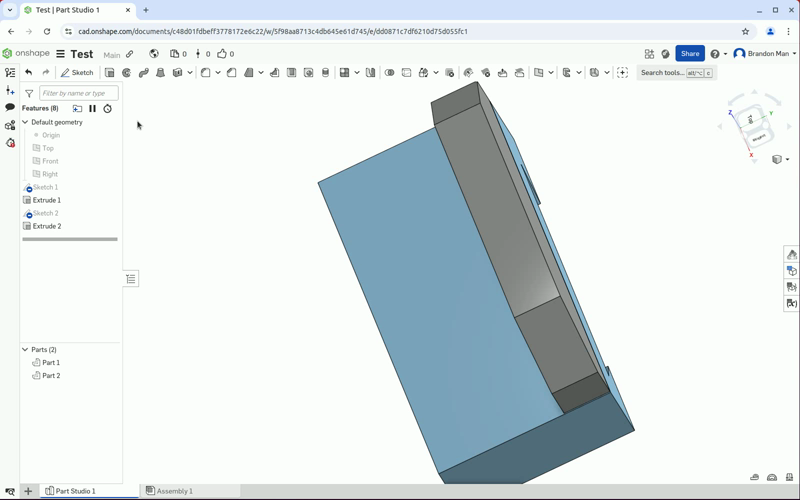
key(up, 2)
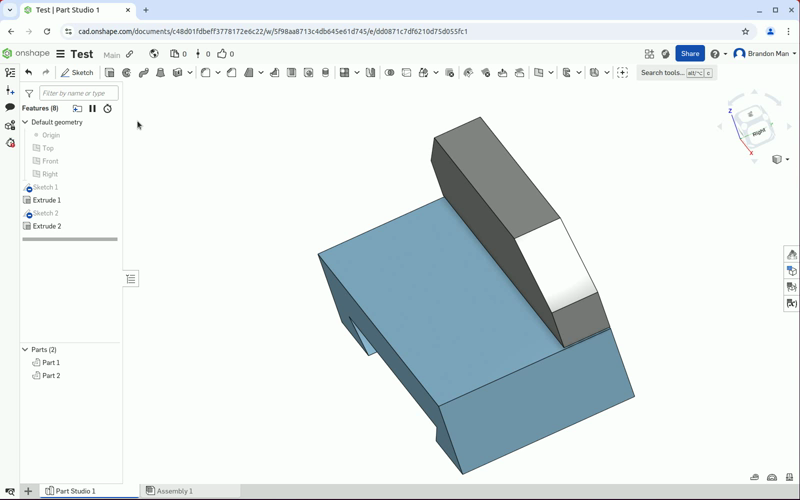
key(right, 2)
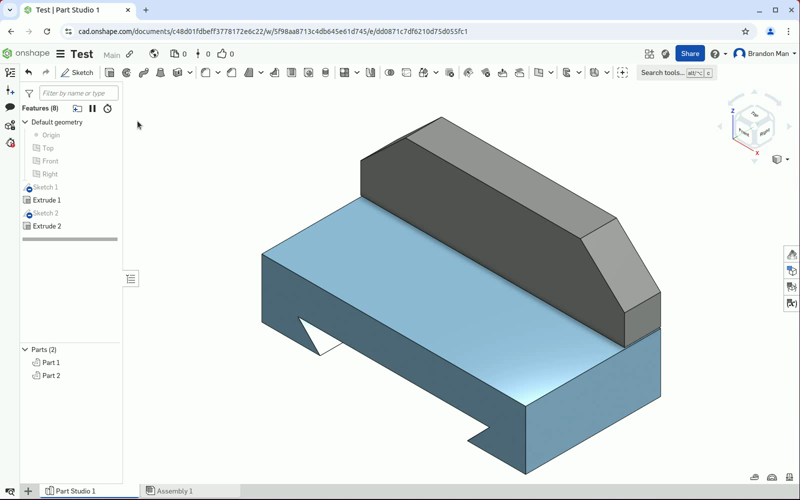
mouse_move(73, 189)
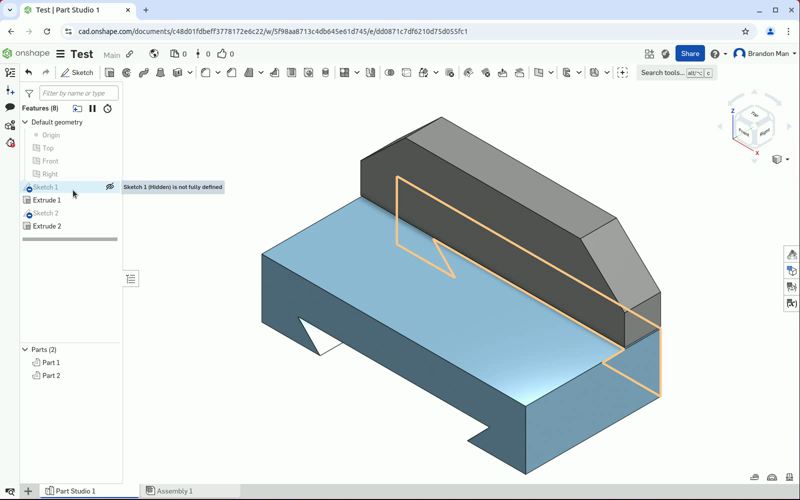
click(73, 189)